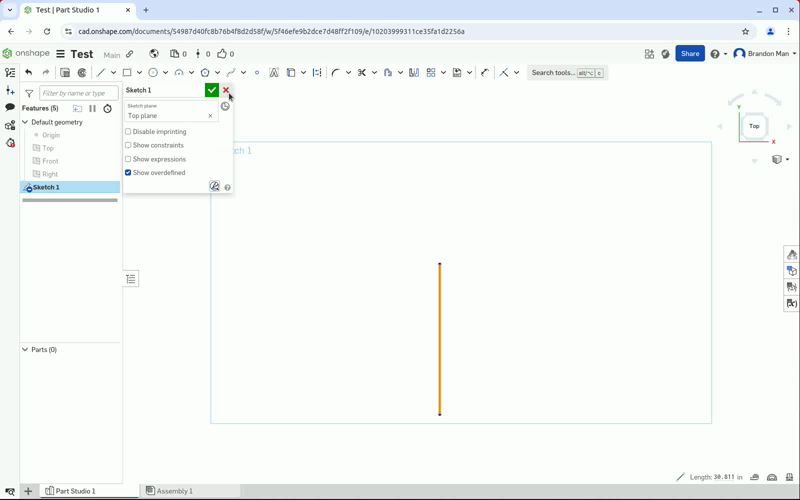
key(shift+h)
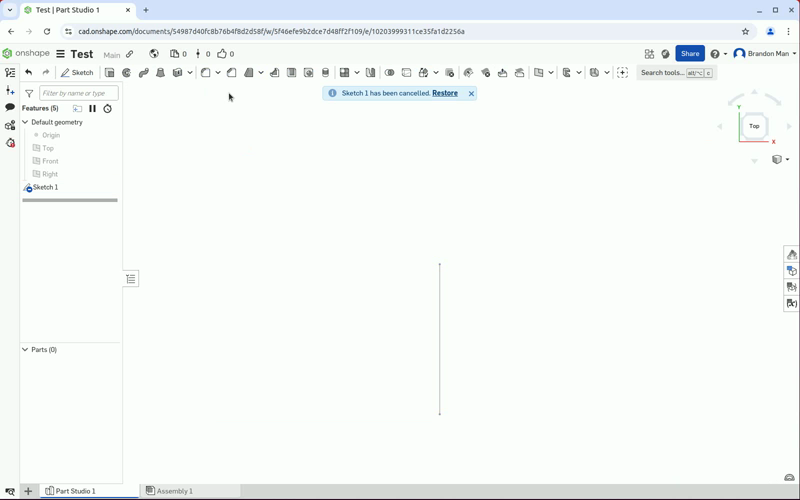
key(shift+s)
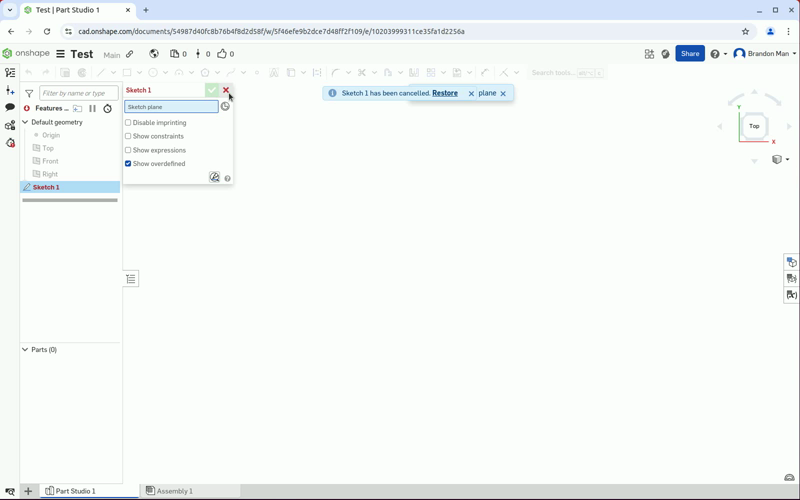
mouse_move(73, 150)
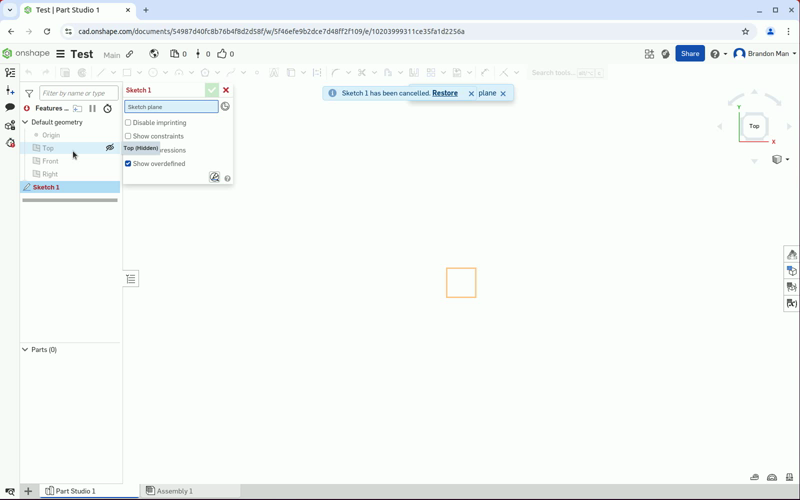
click(73, 150)
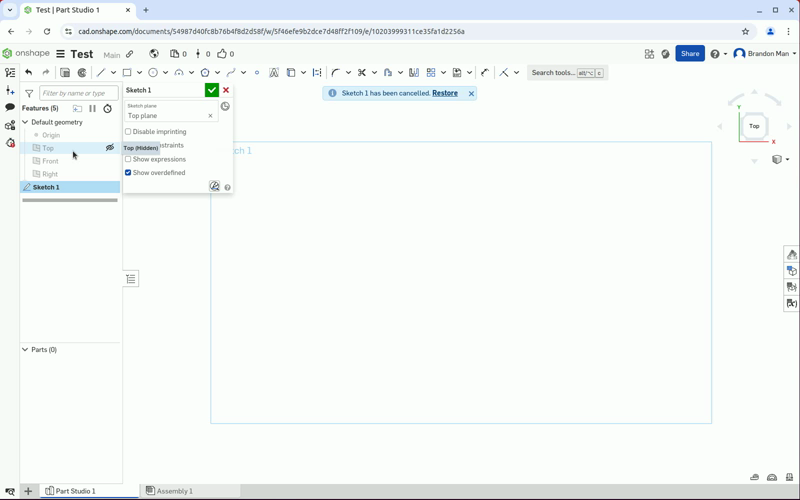
mouse_move(73, 352)
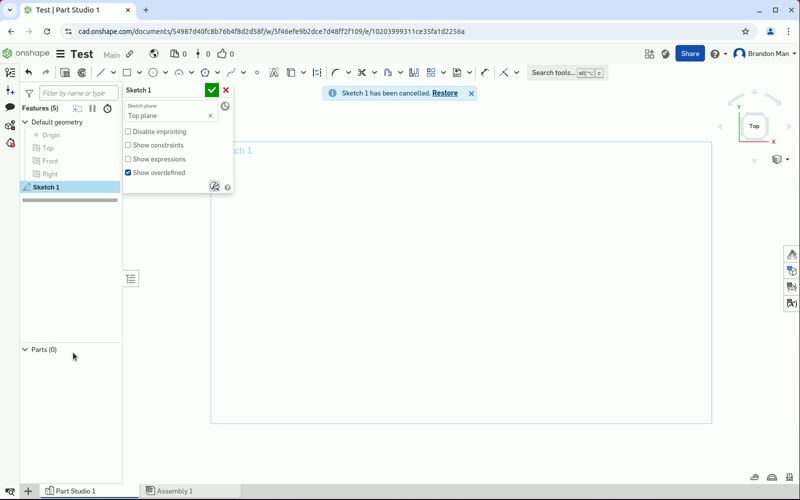
key(y)
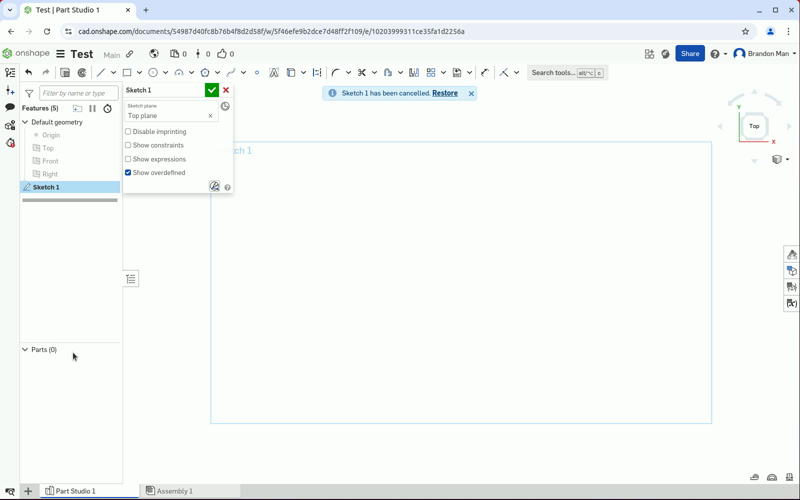
key(l)
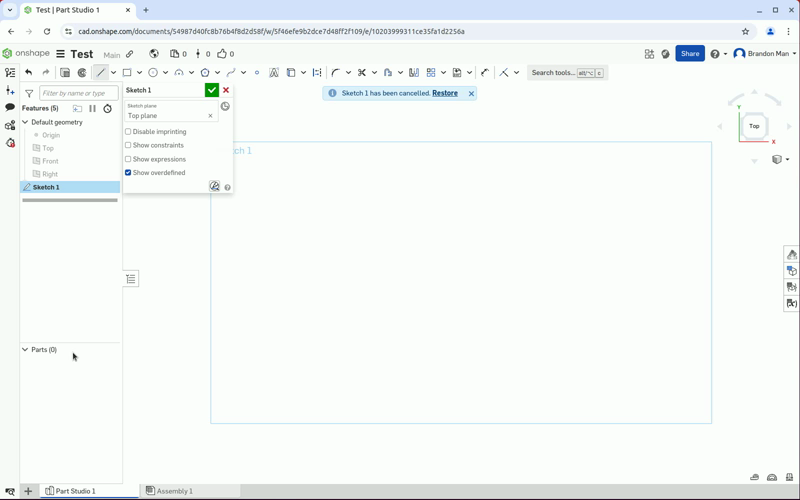
key_down(shift)
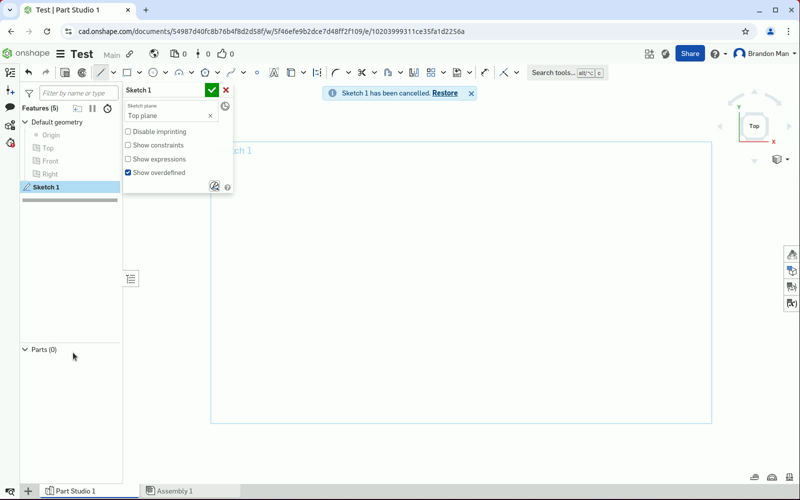
mouse_move(349, 395)
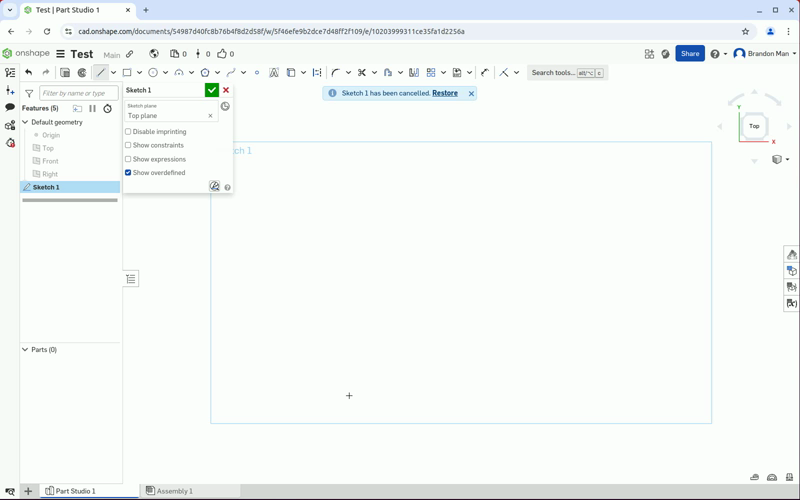
click(349, 395)
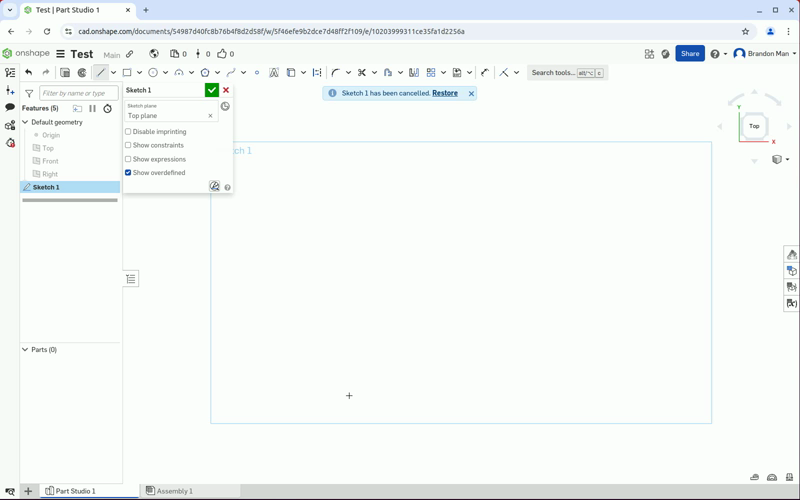
key_up(shift)
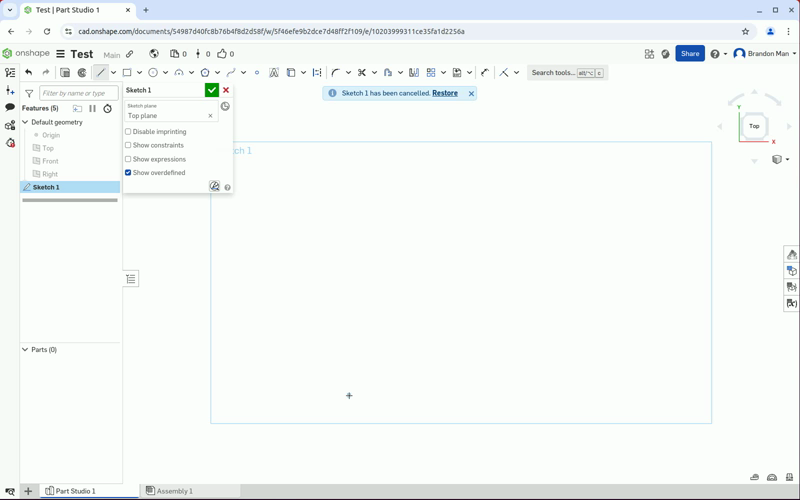
key_down(shift)
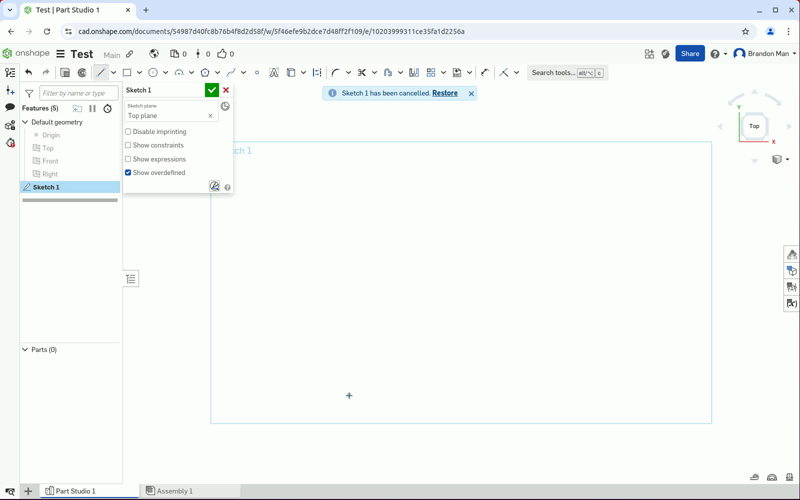
mouse_move(570, 395)
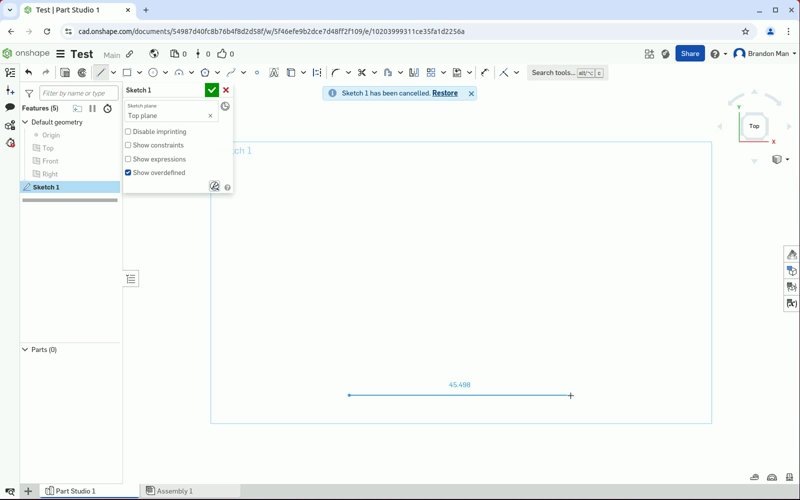
click(570, 395)
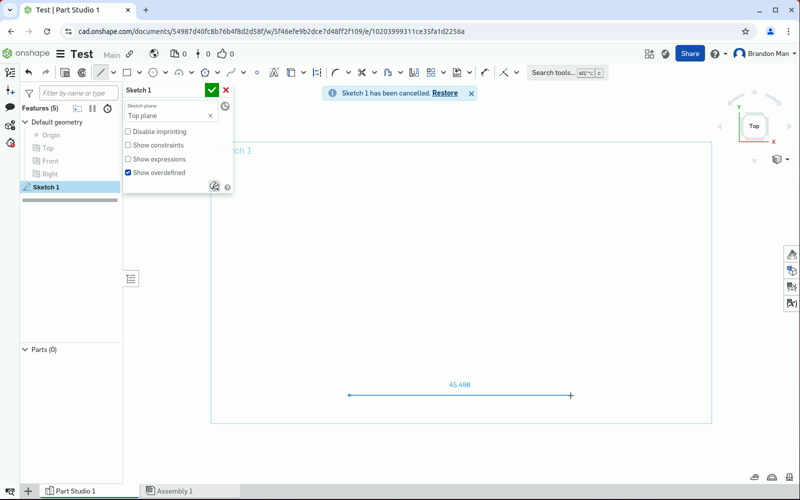
key_up(shift)
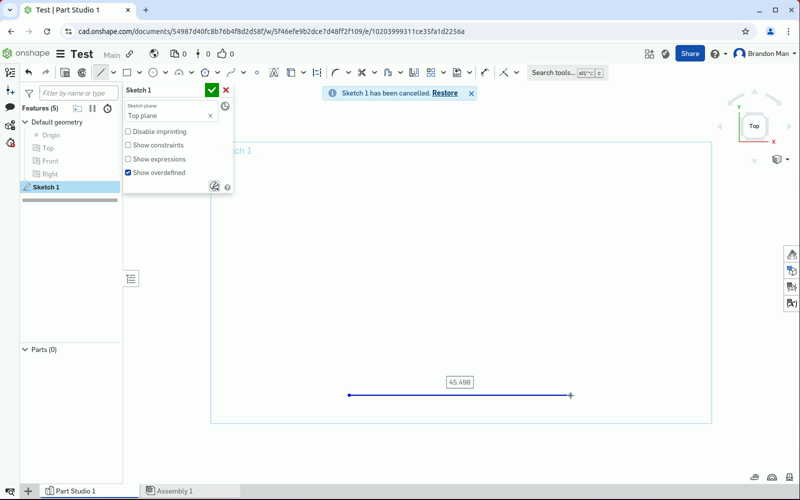
key_down(shift)
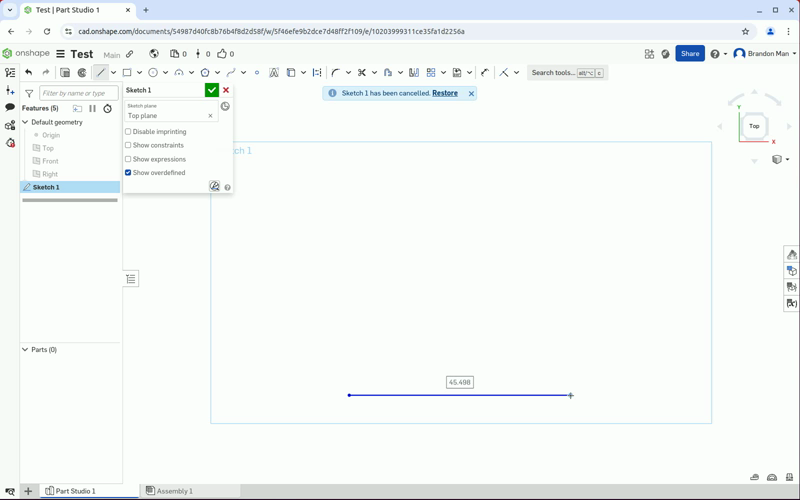
mouse_move(570, 171)
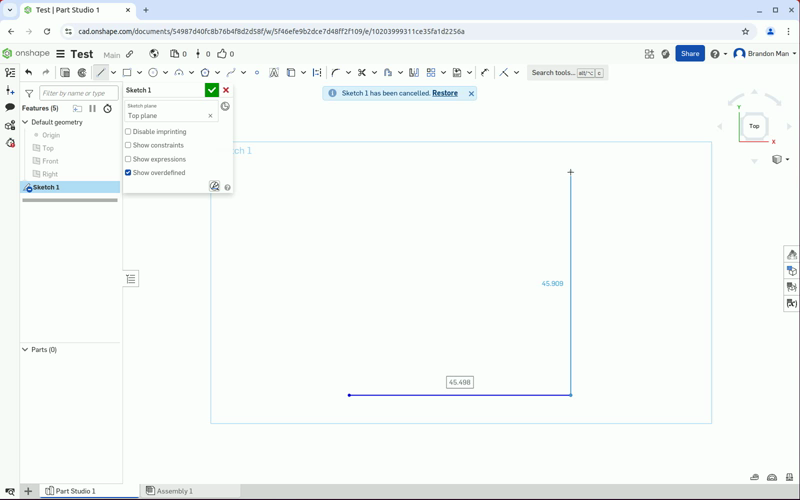
click(570, 171)
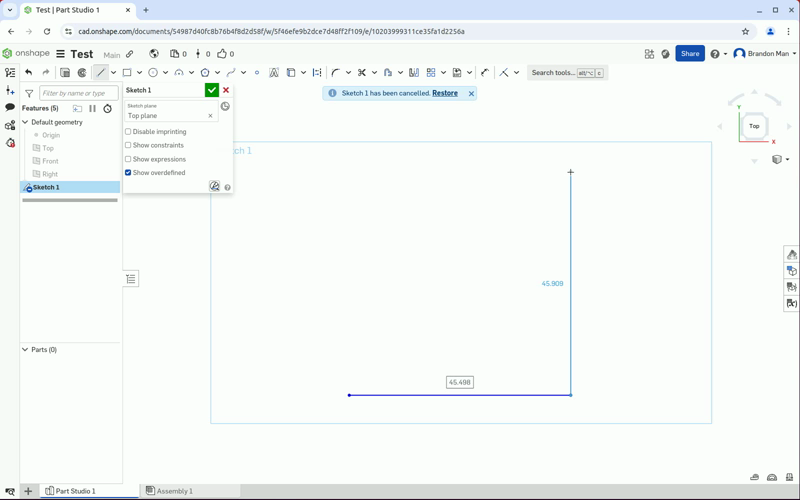
key_up(shift)
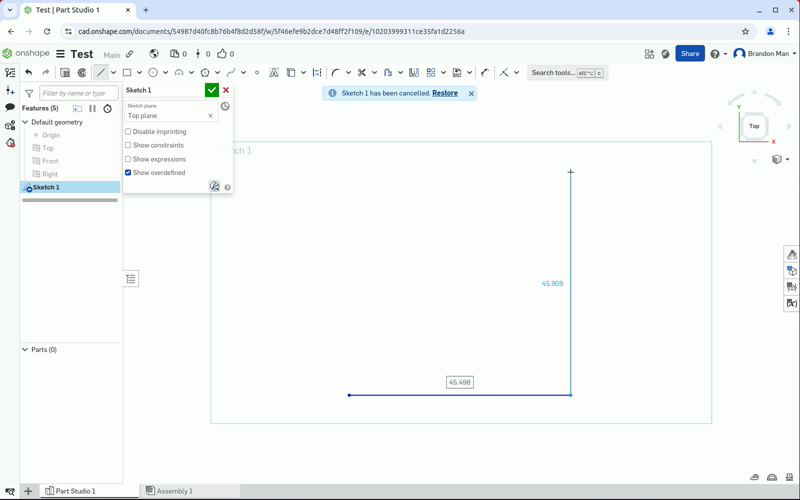
key_down(shift)
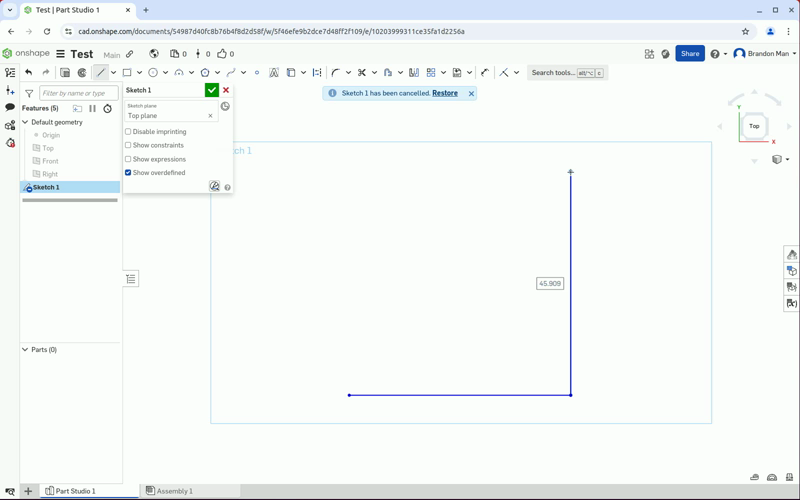
mouse_move(349, 171)
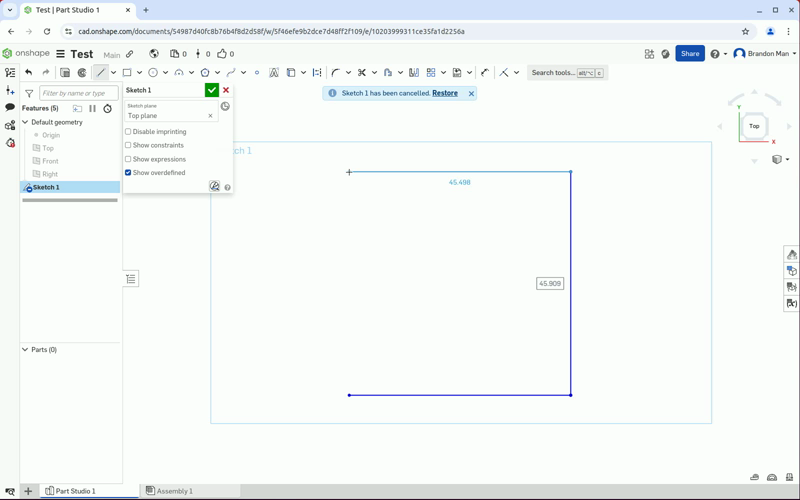
click(349, 171)
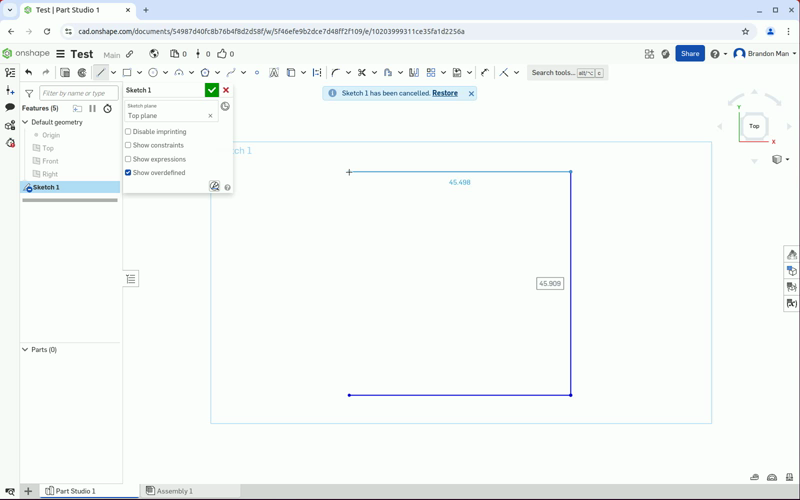
key_up(shift)
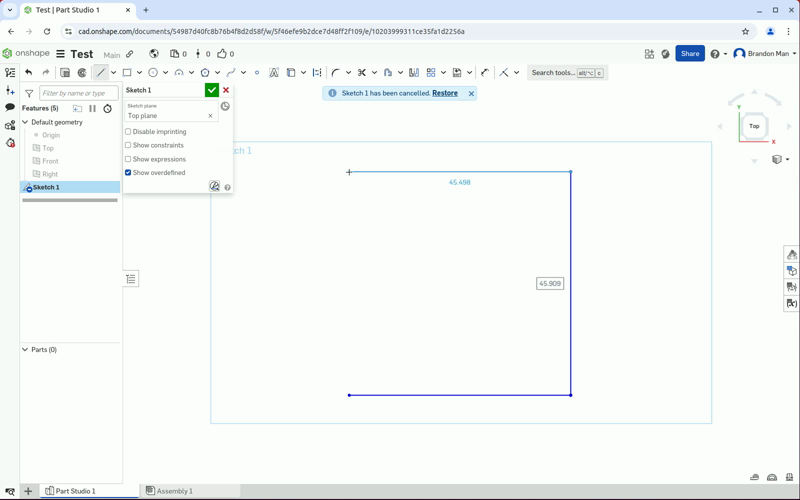
key_down(shift)
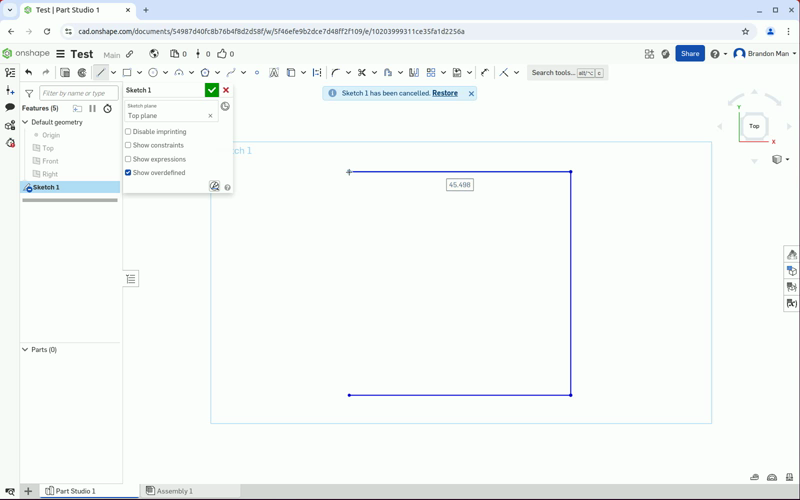
mouse_move(349, 395)
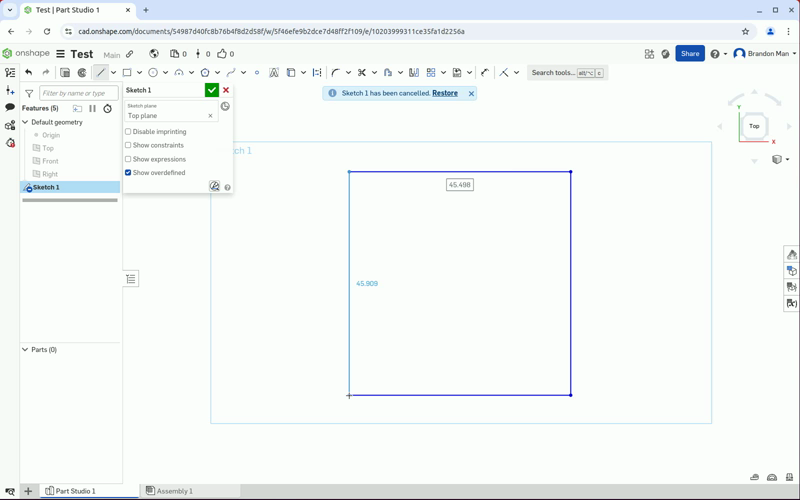
key_up(shift)
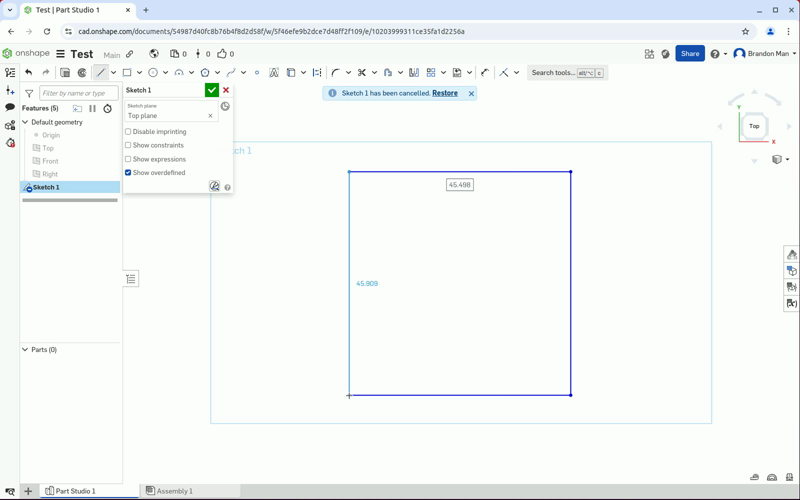
click(349, 395)
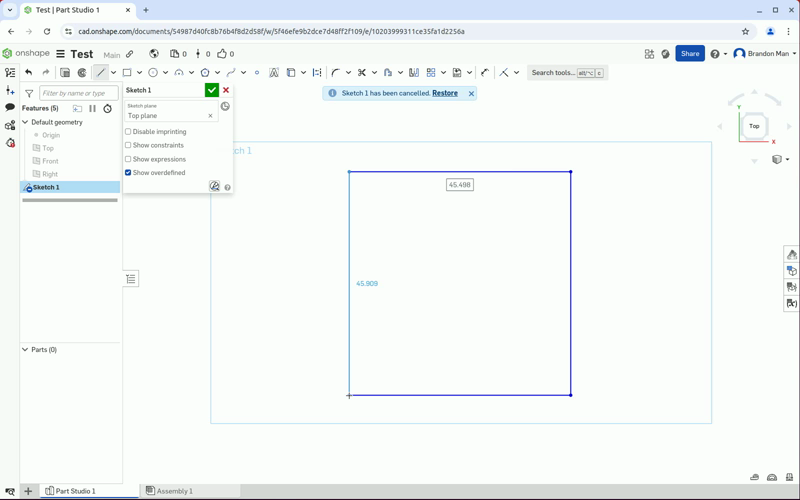
key(esc)
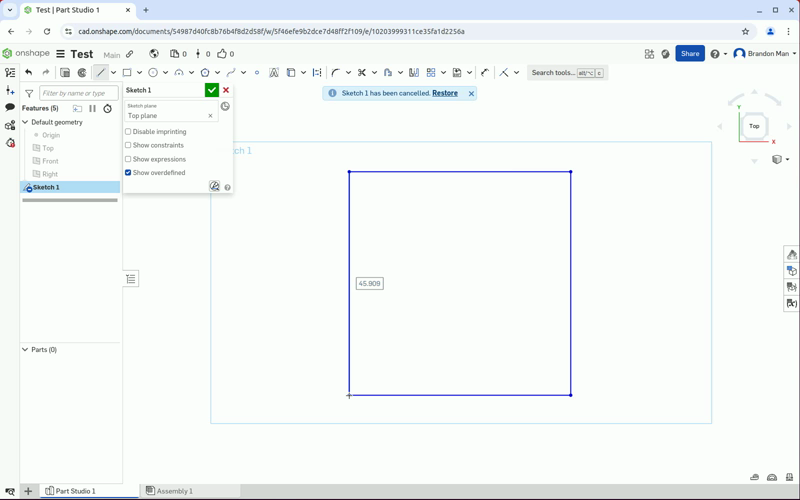
key(c)
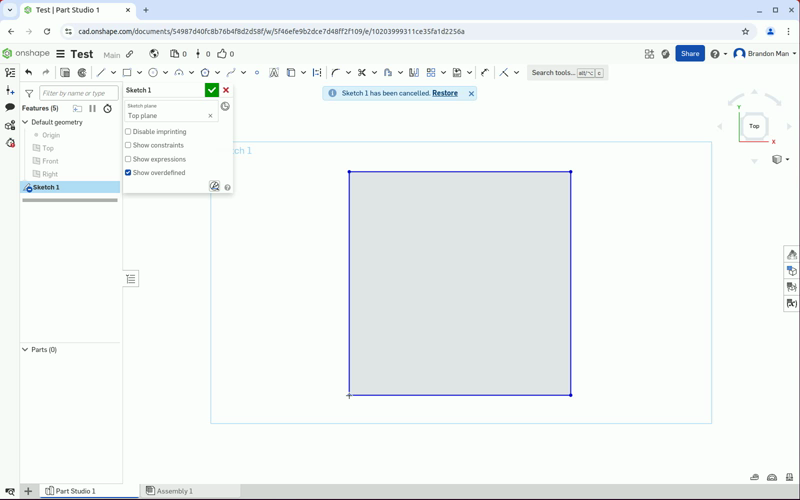
key_down(shift)
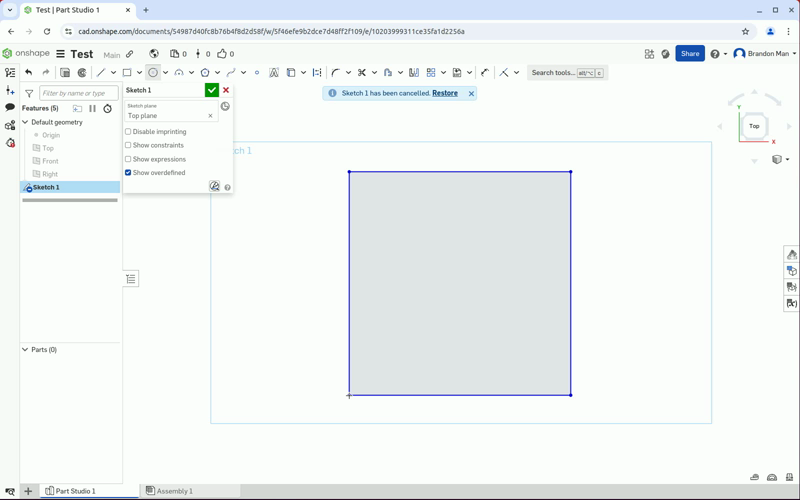
mouse_move(460, 282)
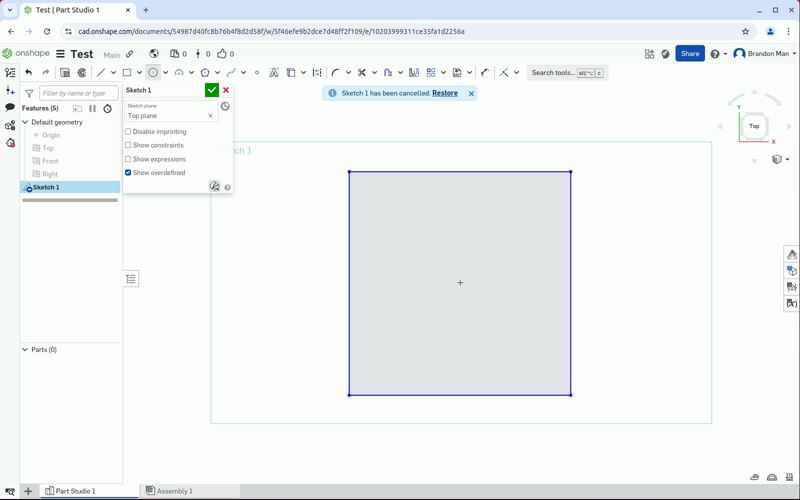
click(460, 282)
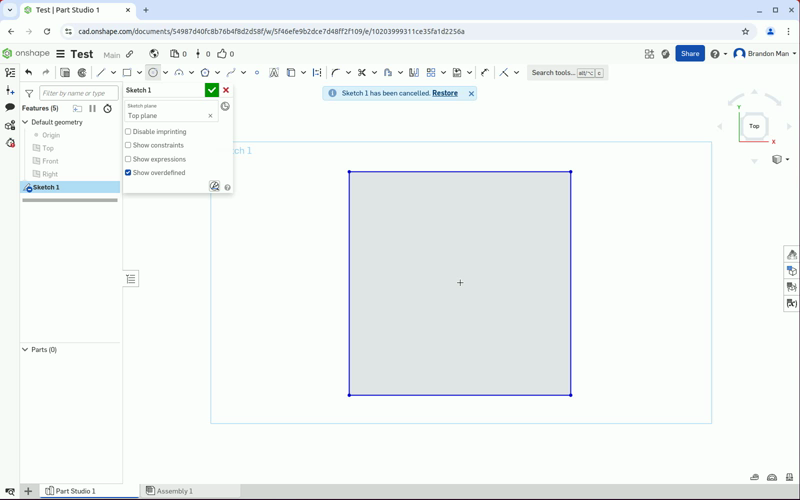
key_up(shift)
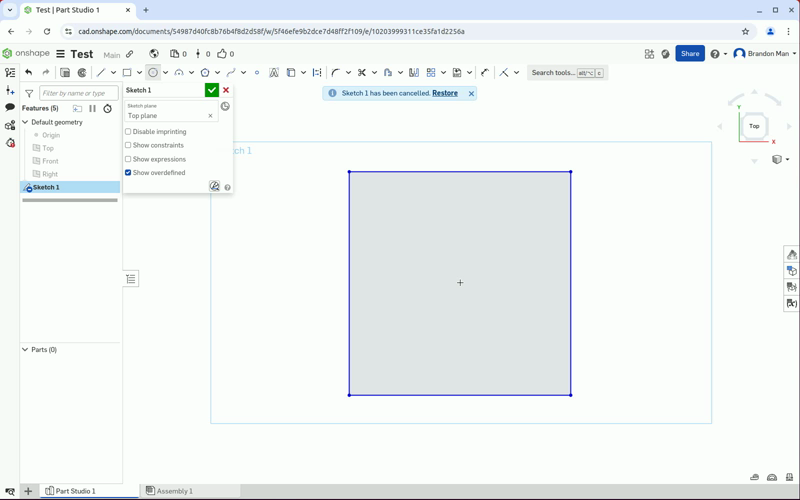
mouse_move(509, 282)
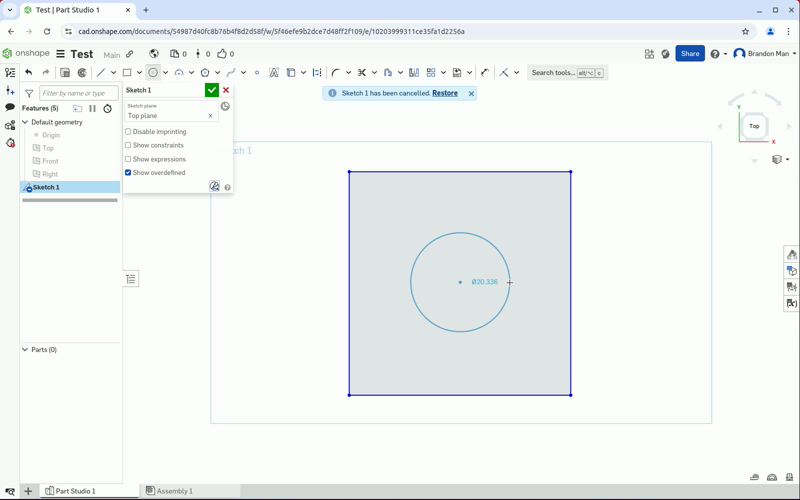
click(509, 282)
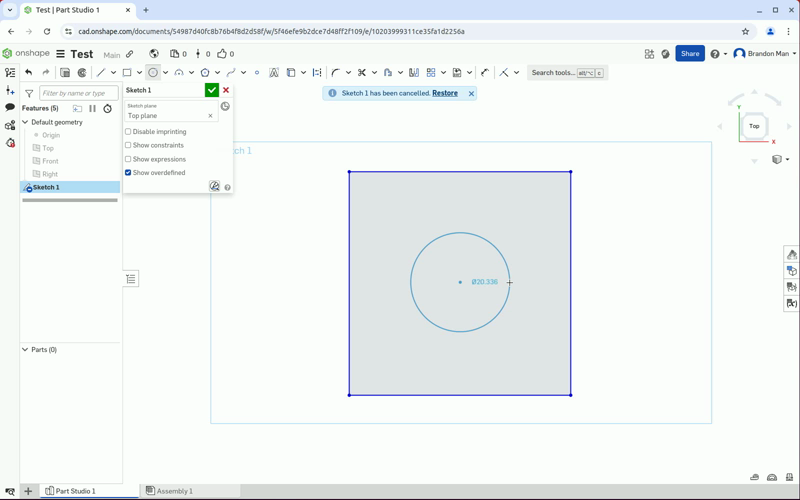
key(esc)
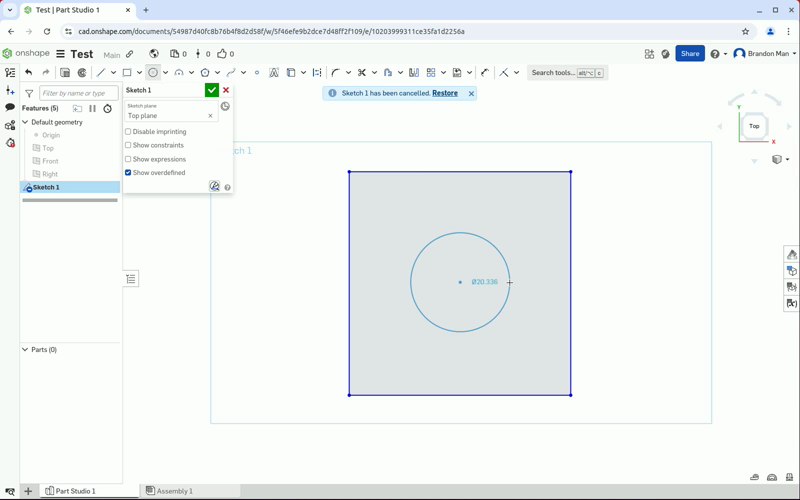
mouse_move(389, 349)
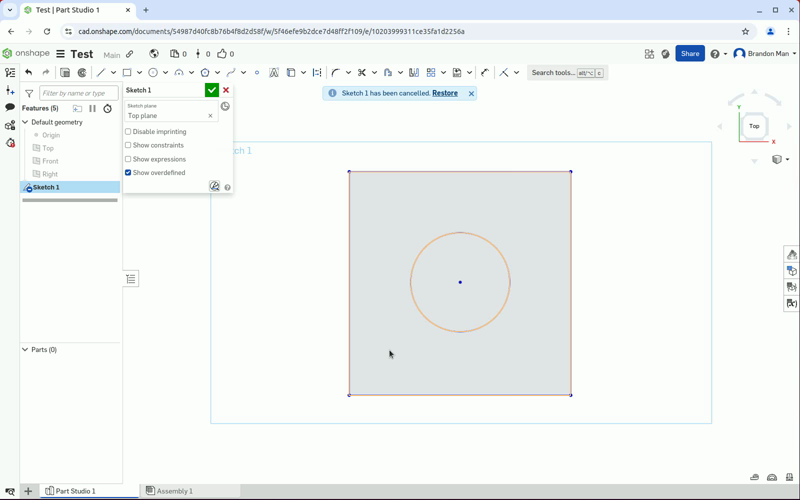
click(389, 349)
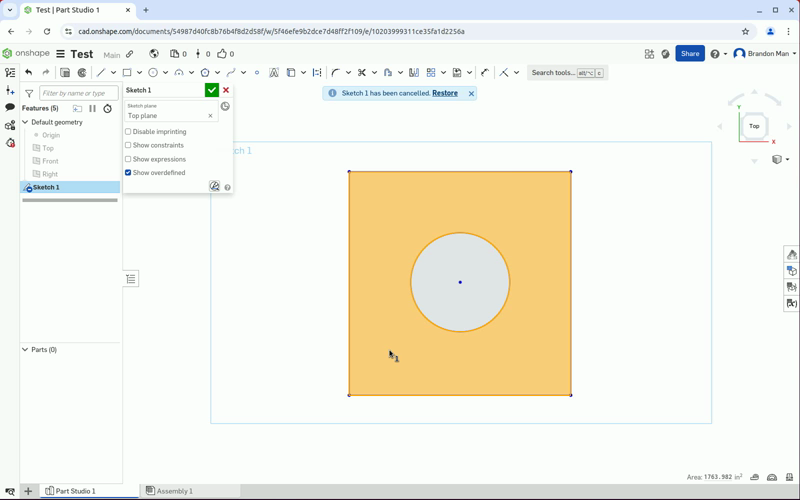
mouse_move(73, 352)
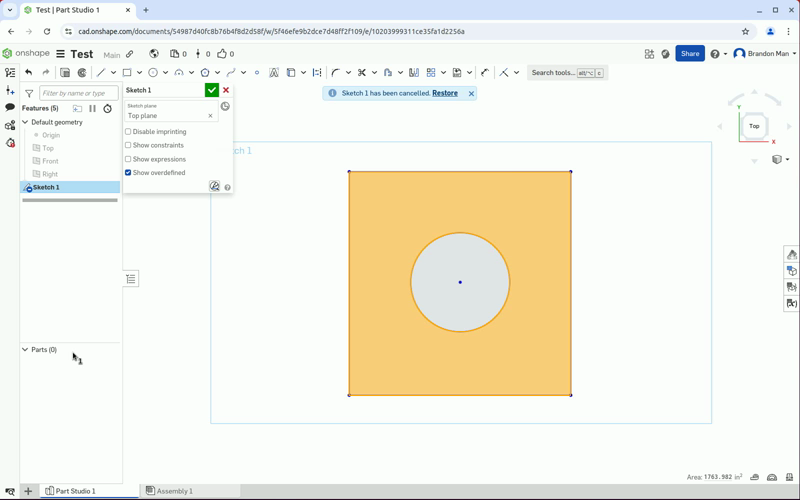
key(shift+y)
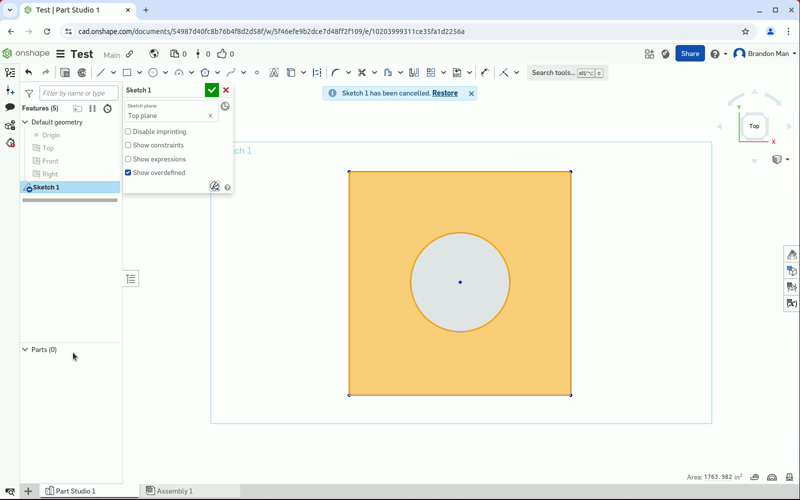
key(shift+e)
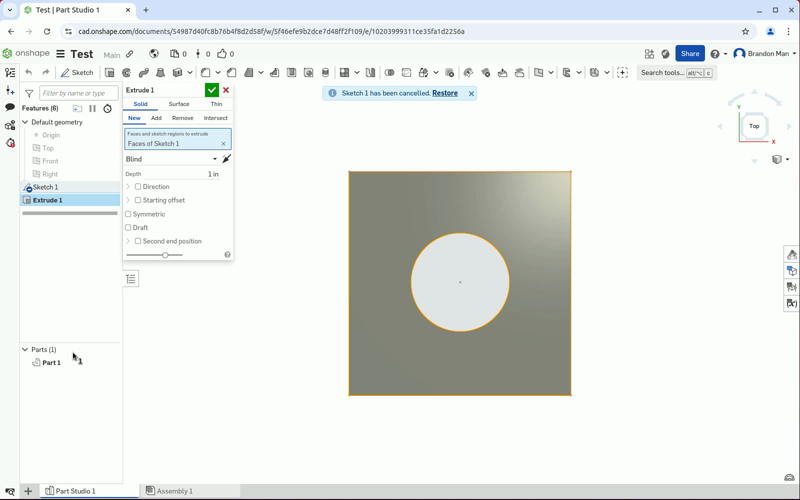
mouse_move(143, 106)
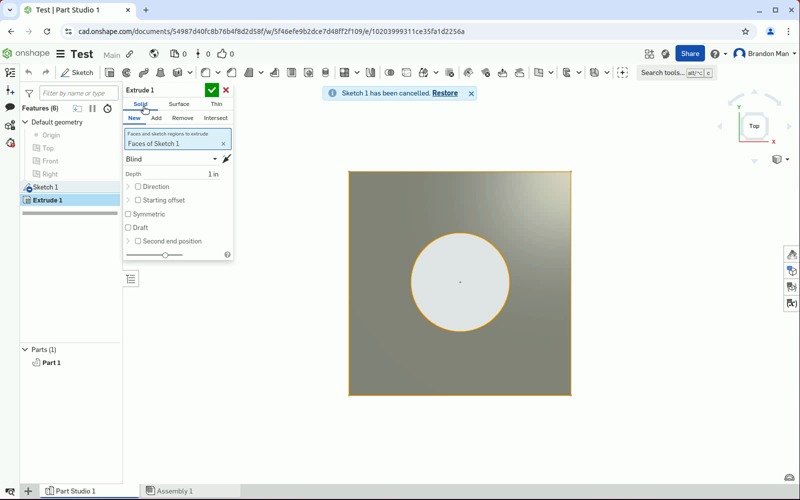
click(143, 106)
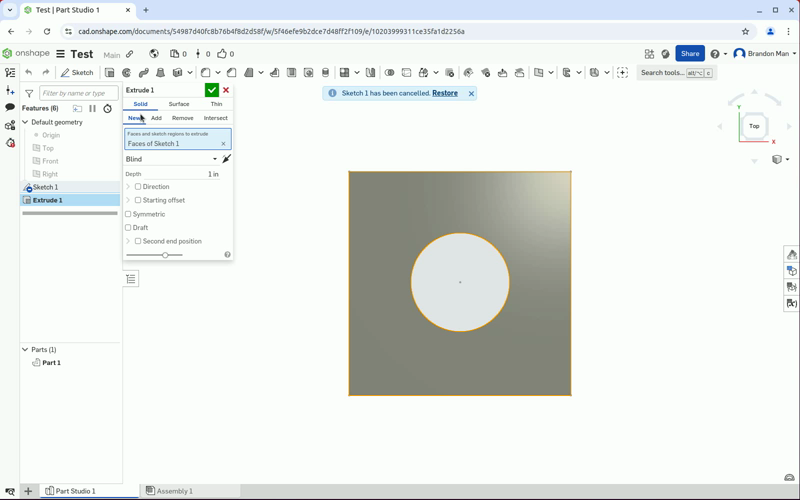
mouse_move(137, 120)
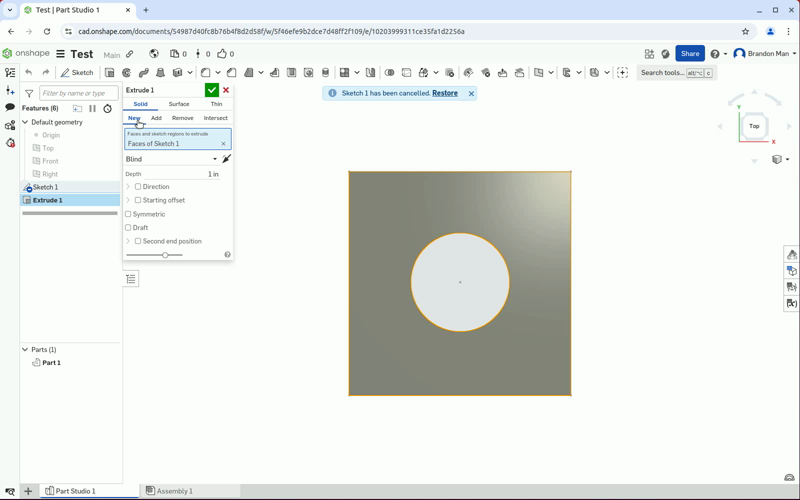
click(137, 120)
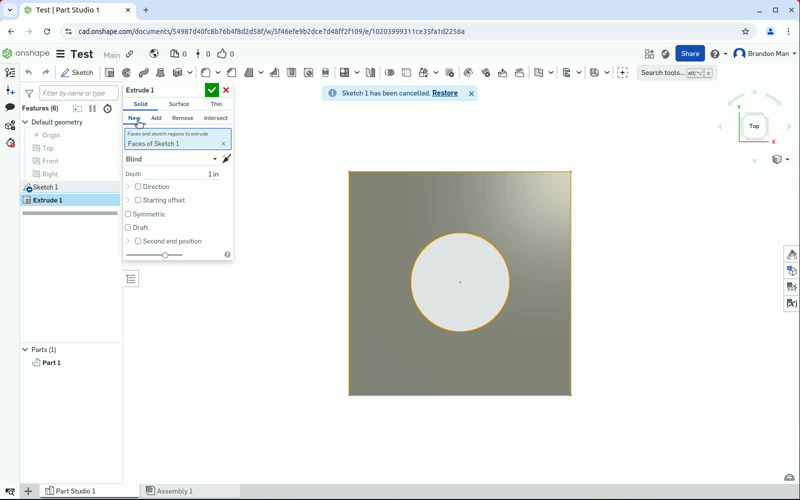
key(tab, 4)
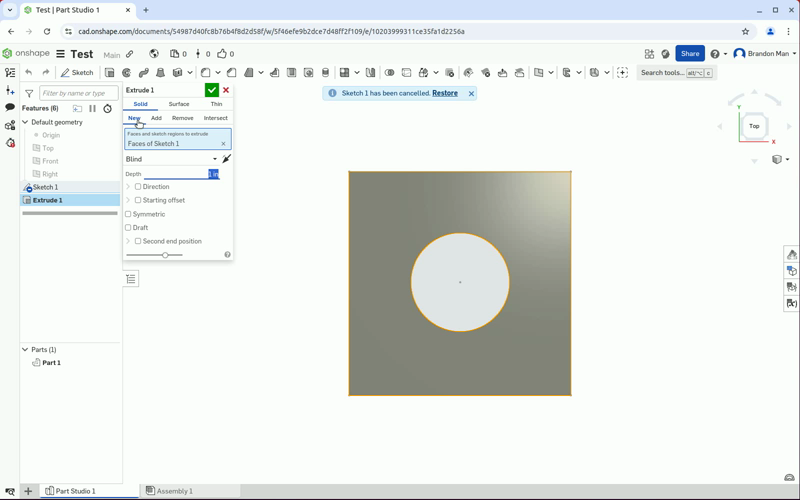
text(3.37)
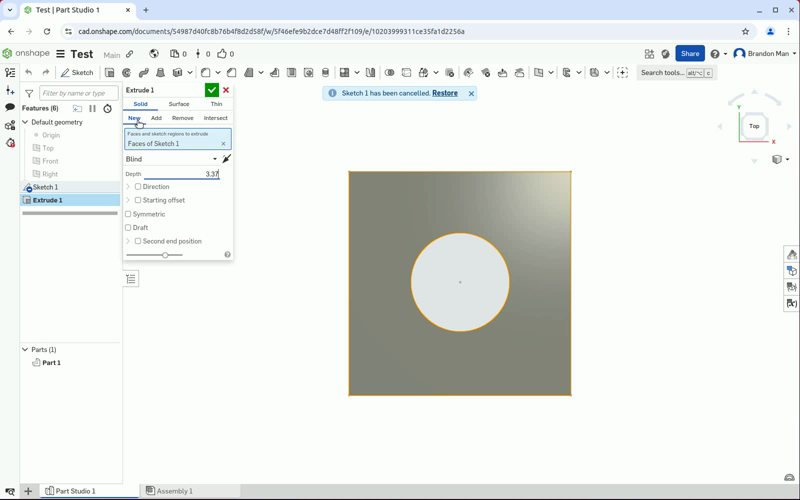
key(enter)
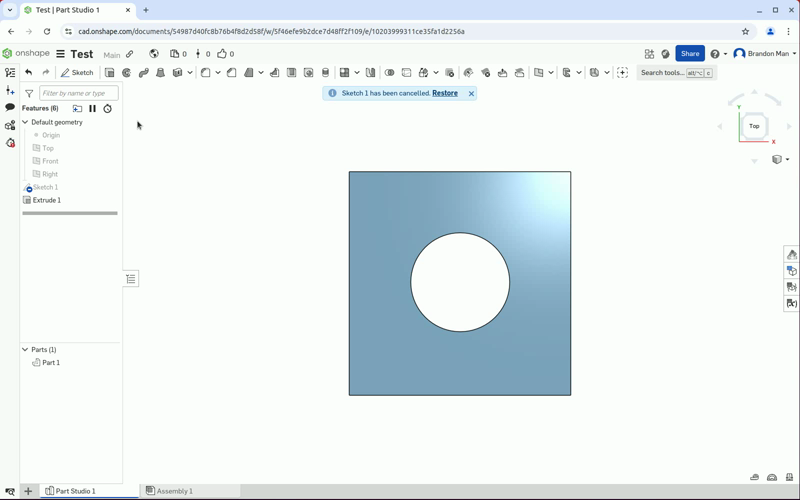
key(shift+h)
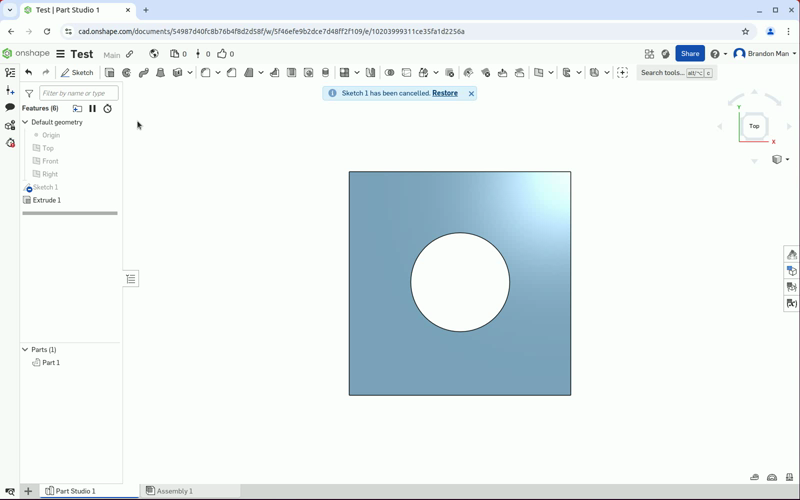
key(shift+h)
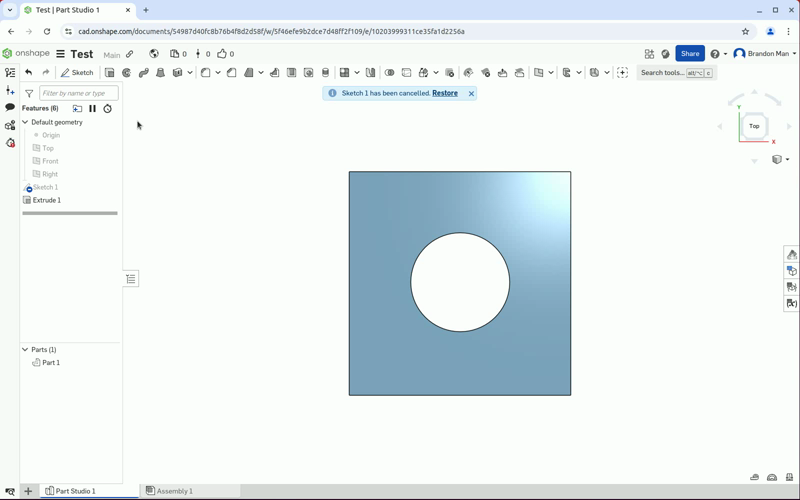
mouse_move(73, 189)
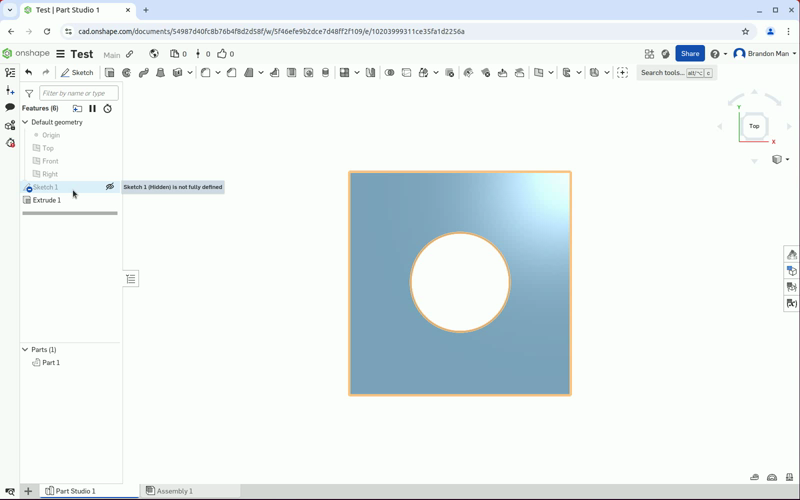
click(73, 189)
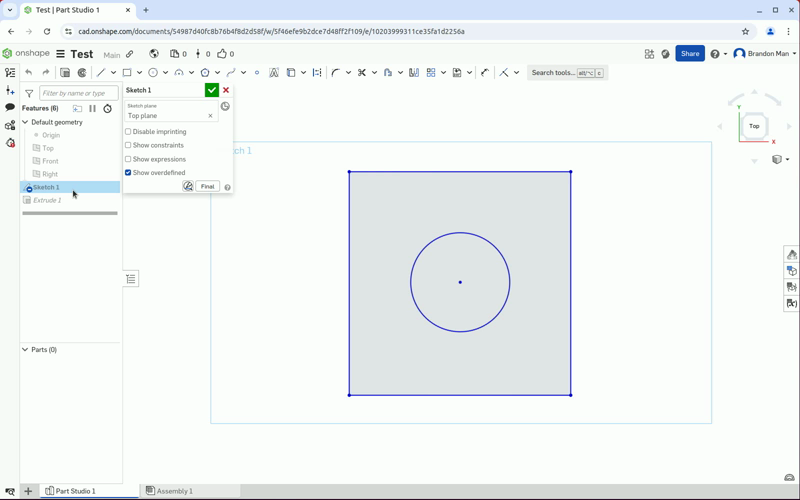
mouse_move(229, 92)
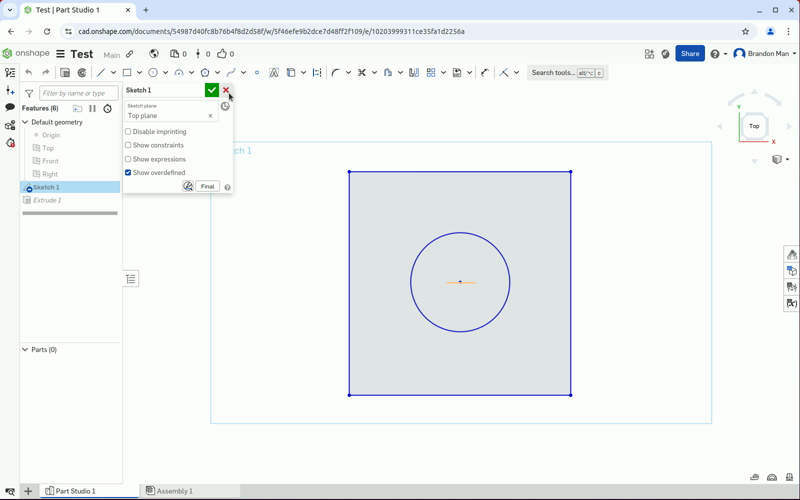
click(229, 92)
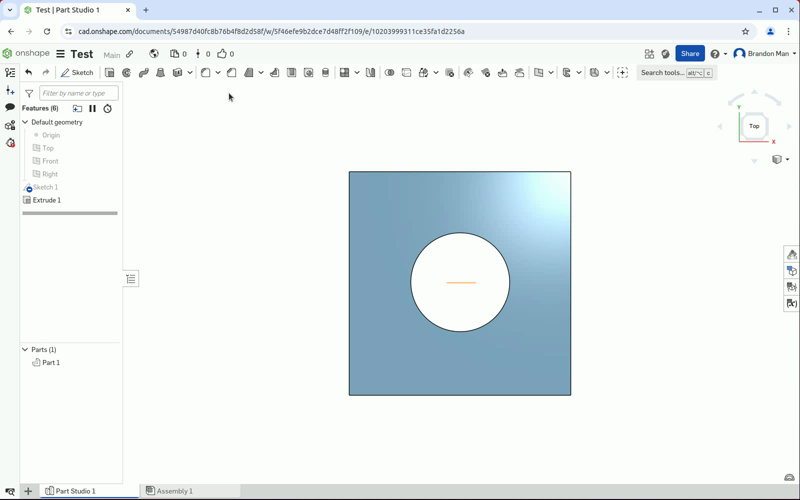
mouse_move(541, 75)
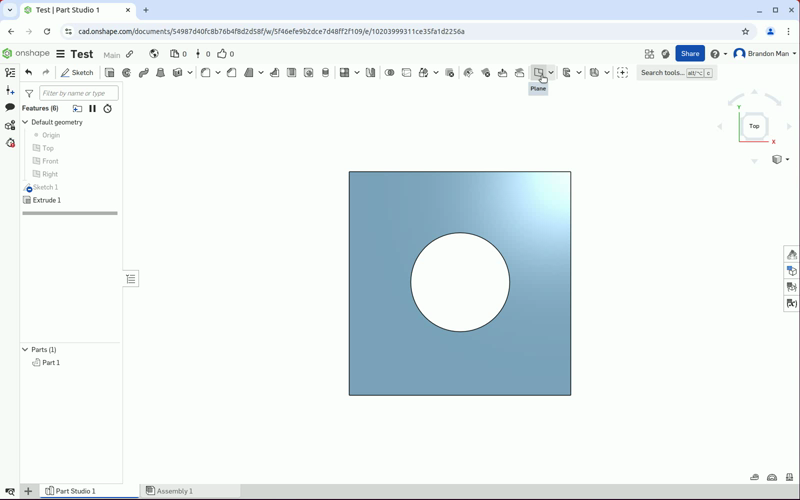
click(541, 75)
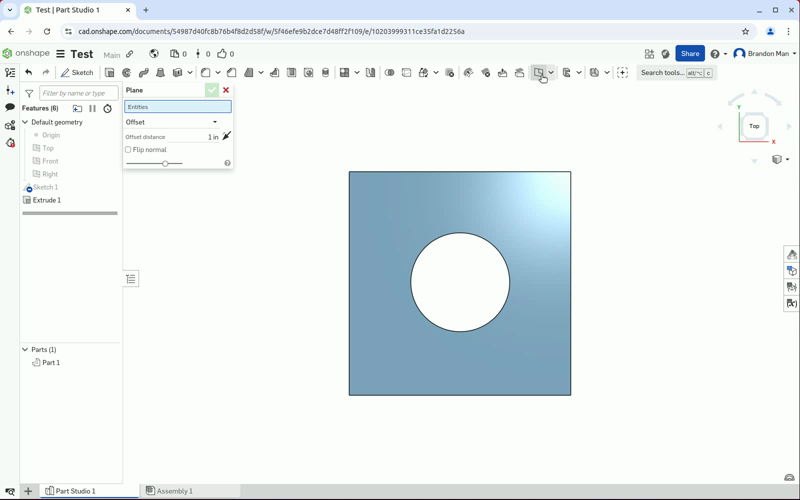
mouse_move(73, 150)
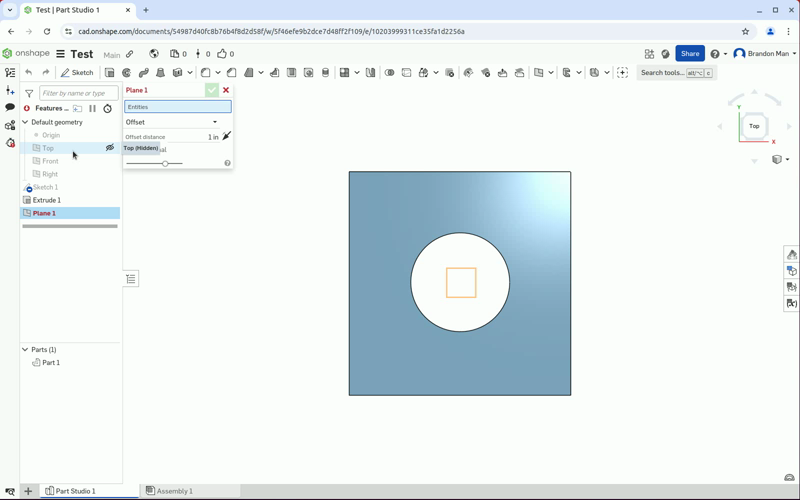
click(73, 150)
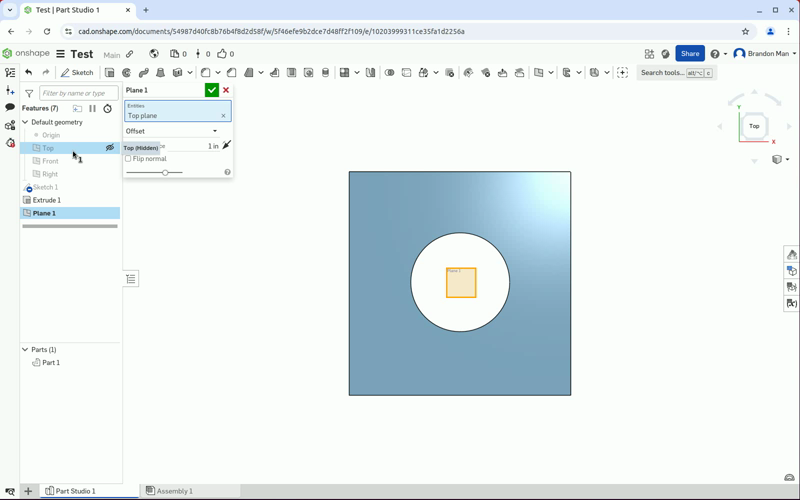
key(tab, 2)
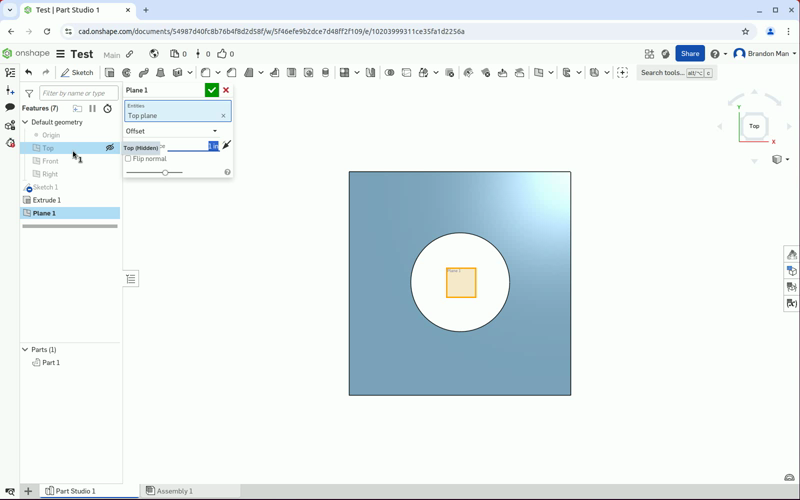
text(3.358)
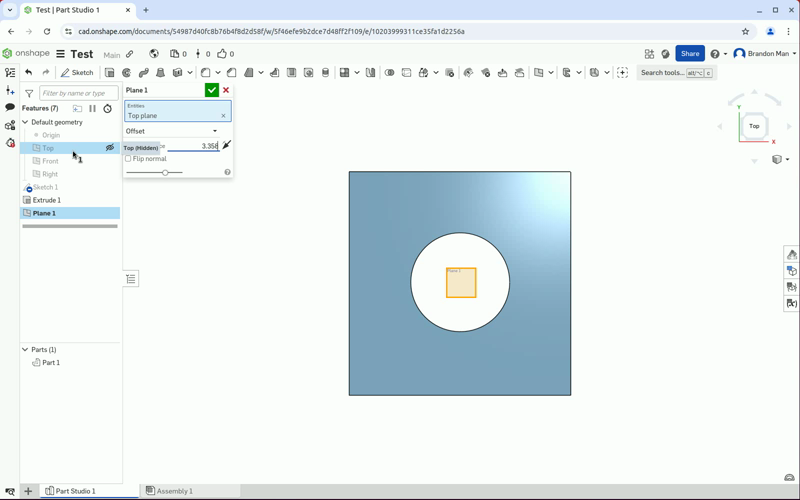
key(enter, 2)
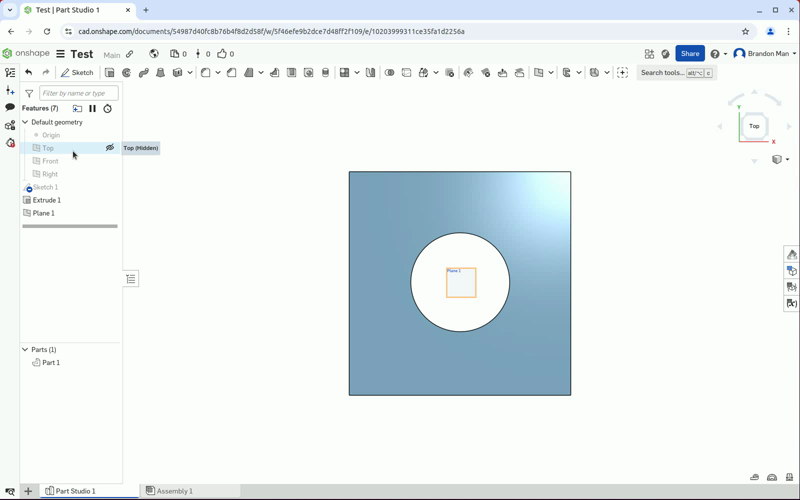
key(shift+s)
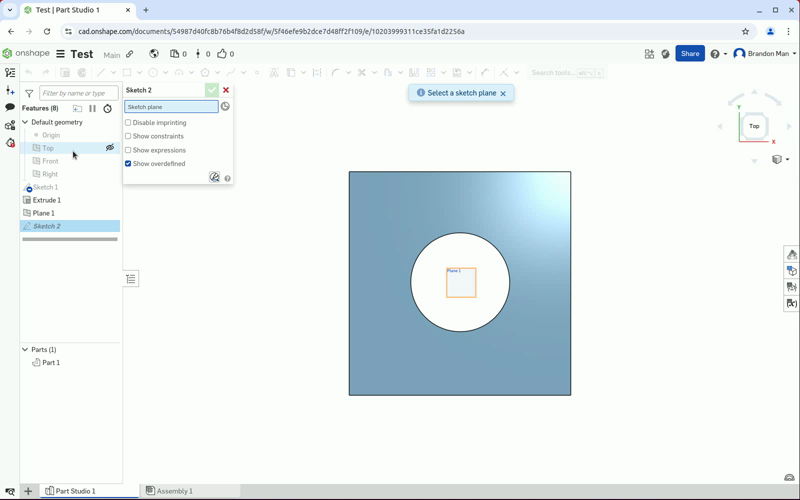
mouse_move(73, 215)
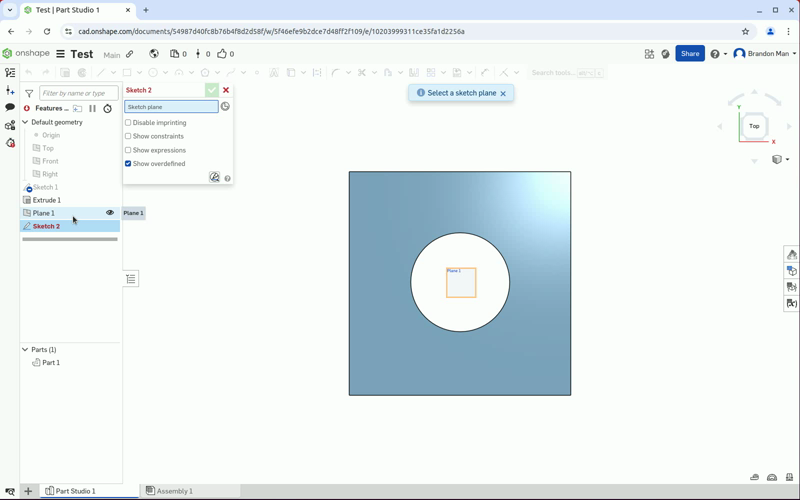
click(73, 215)
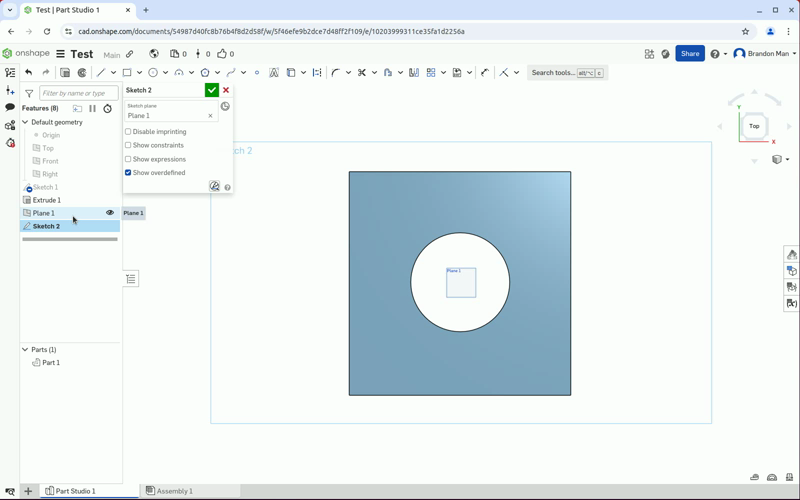
mouse_move(73, 352)
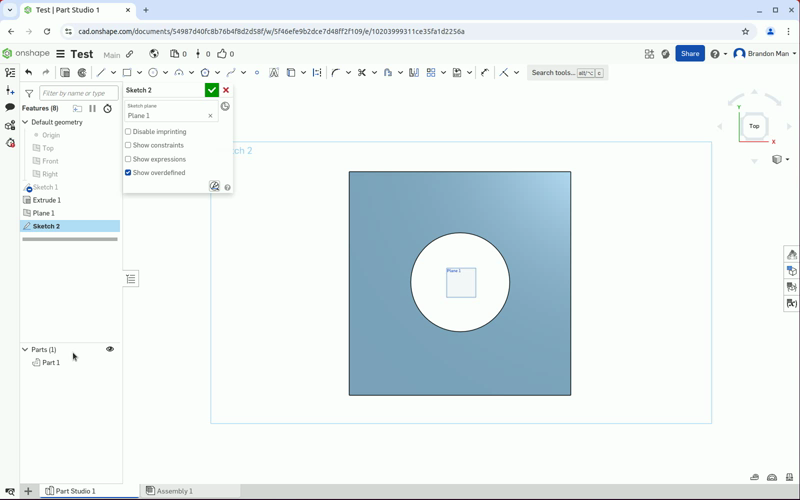
key(y)
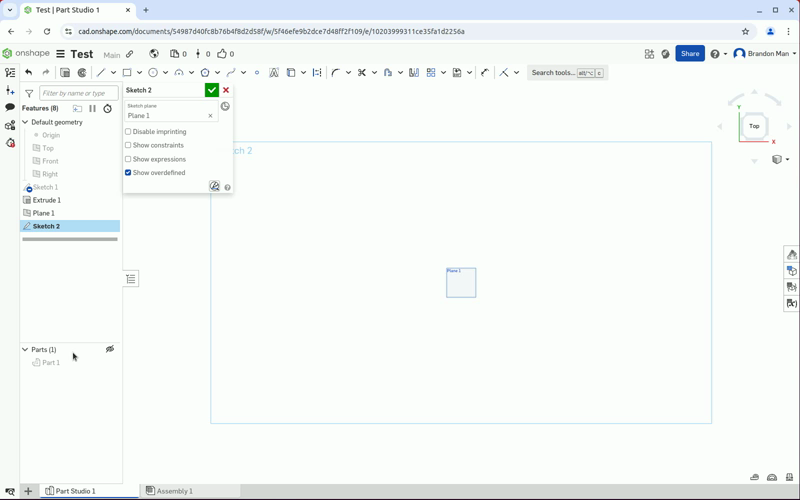
key(l)
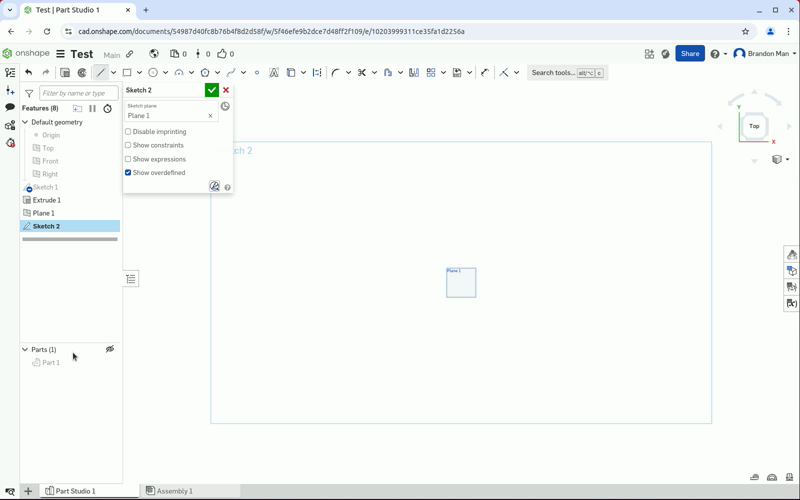
key_down(shift)
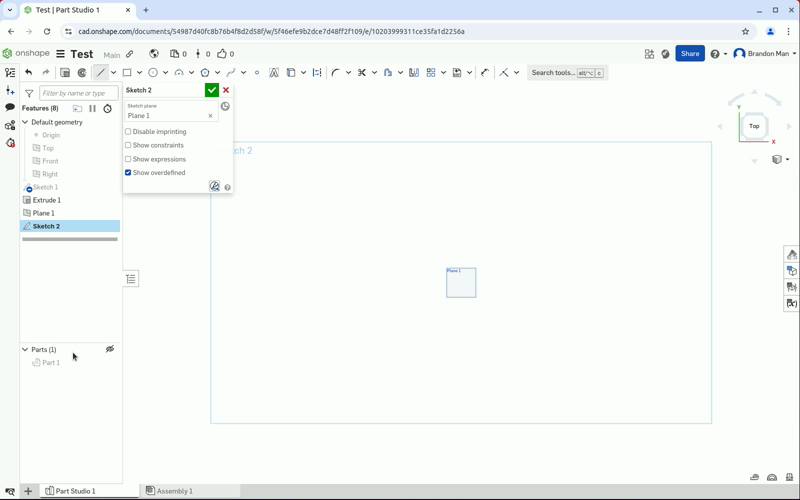
mouse_move(349, 395)
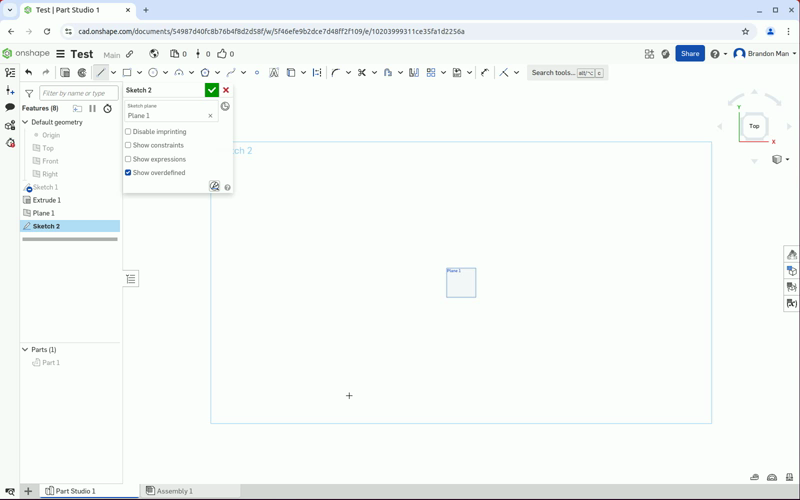
click(349, 395)
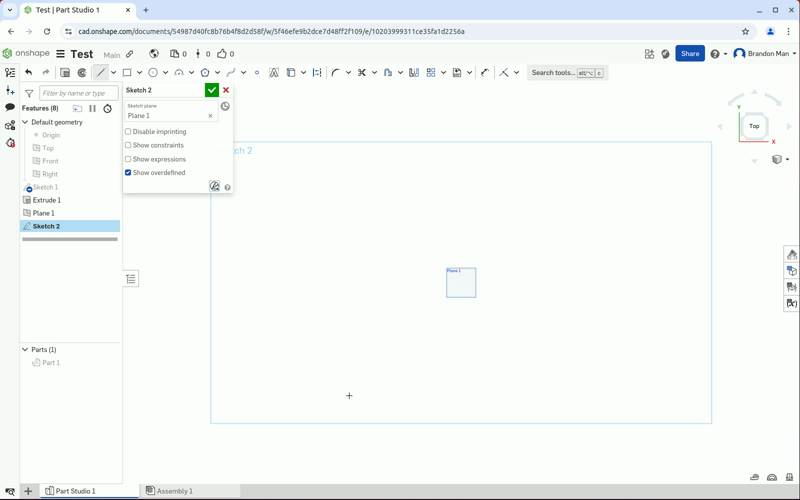
key_up(shift)
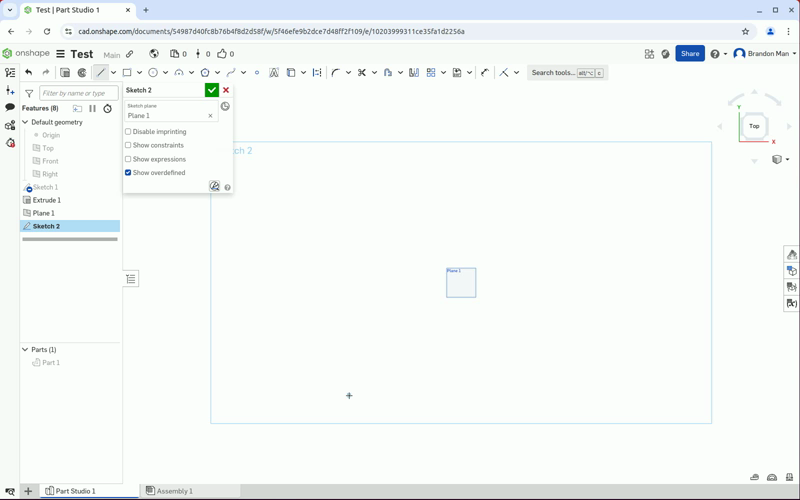
key_down(shift)
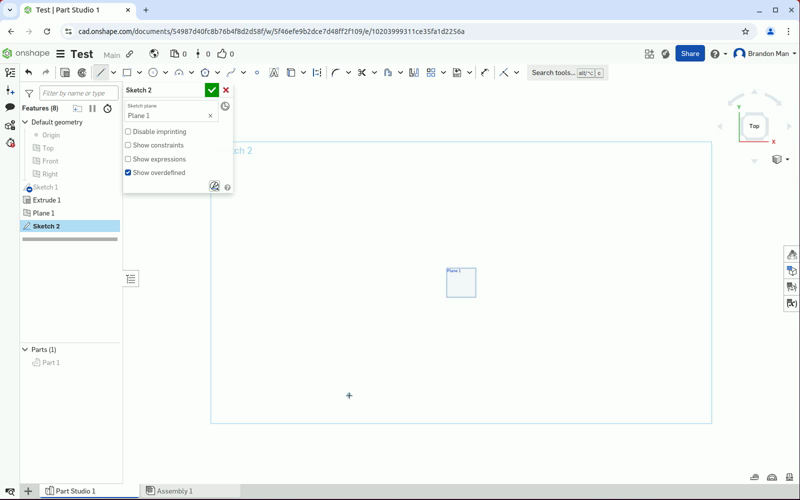
mouse_move(570, 395)
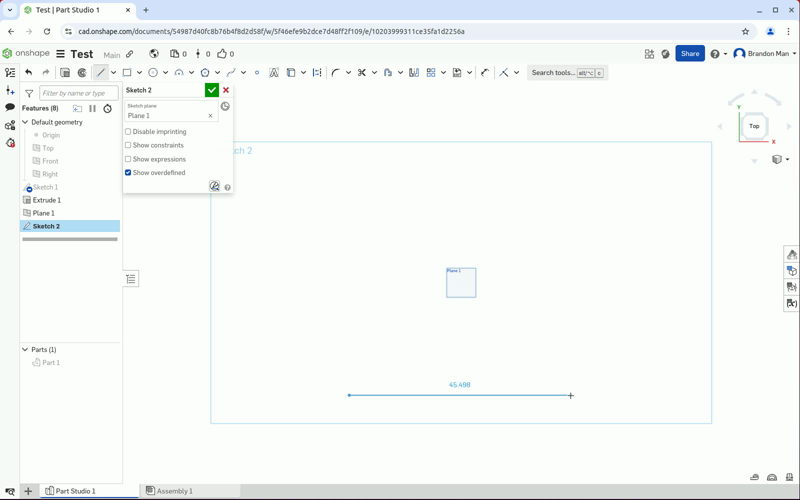
click(570, 395)
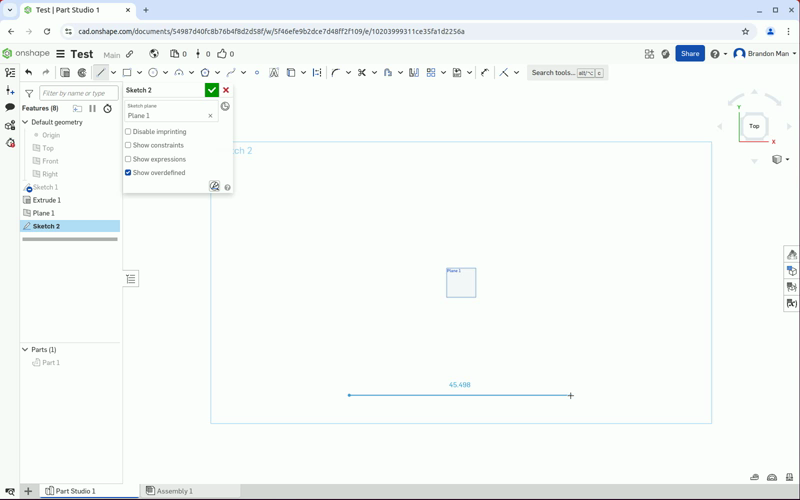
key_up(shift)
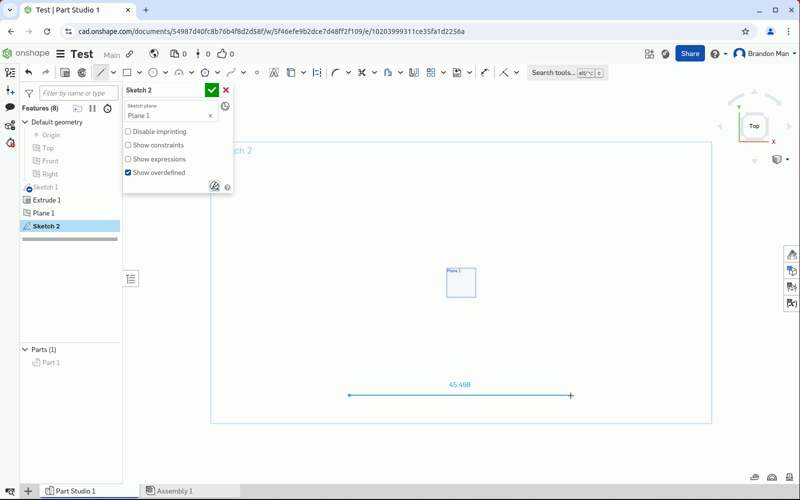
key_down(shift)
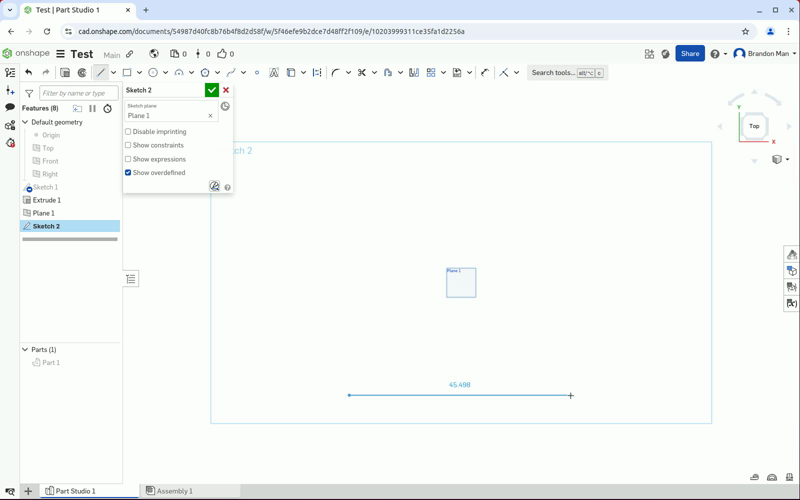
mouse_move(570, 171)
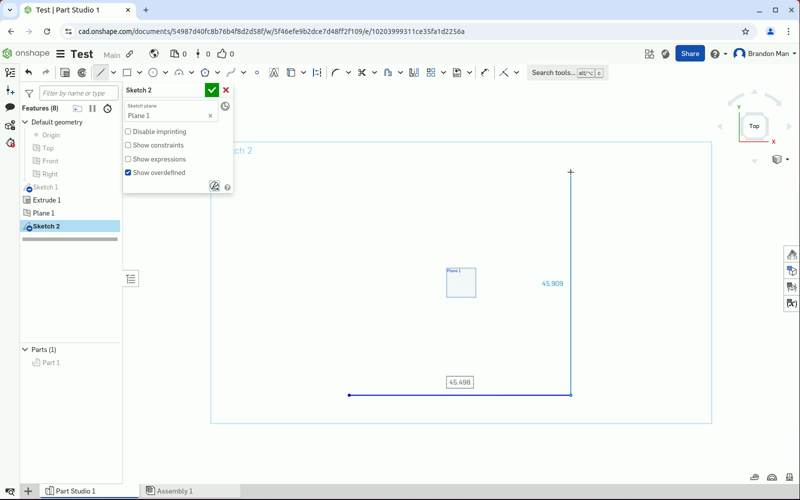
click(570, 171)
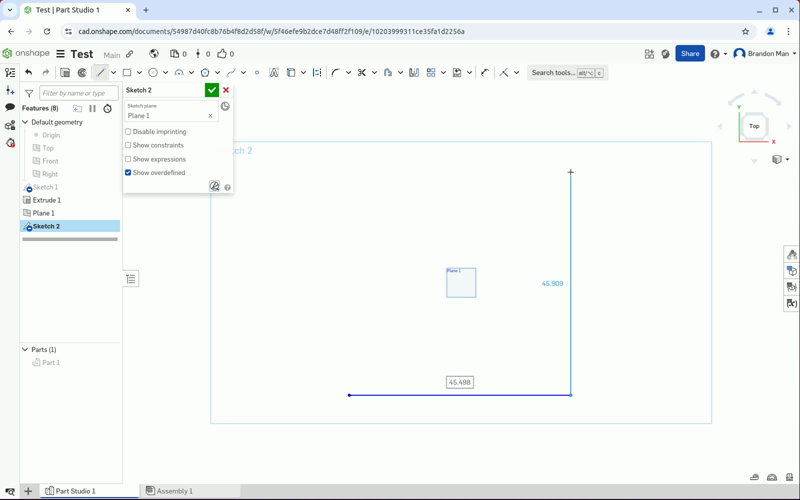
key_up(shift)
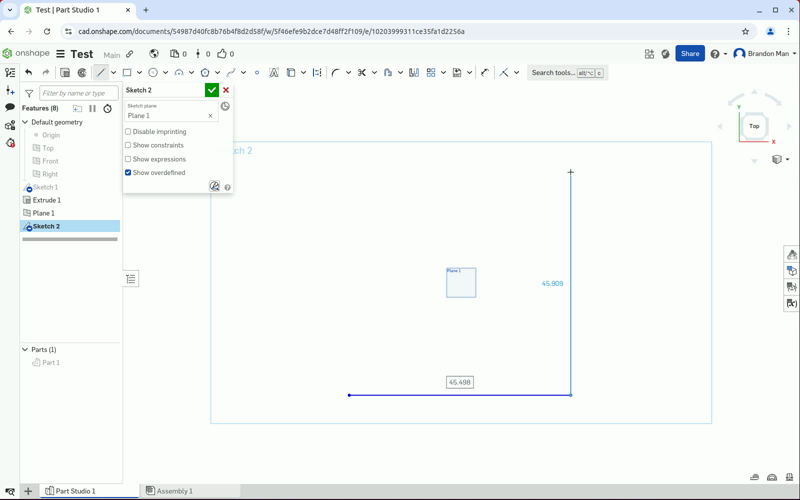
key_down(shift)
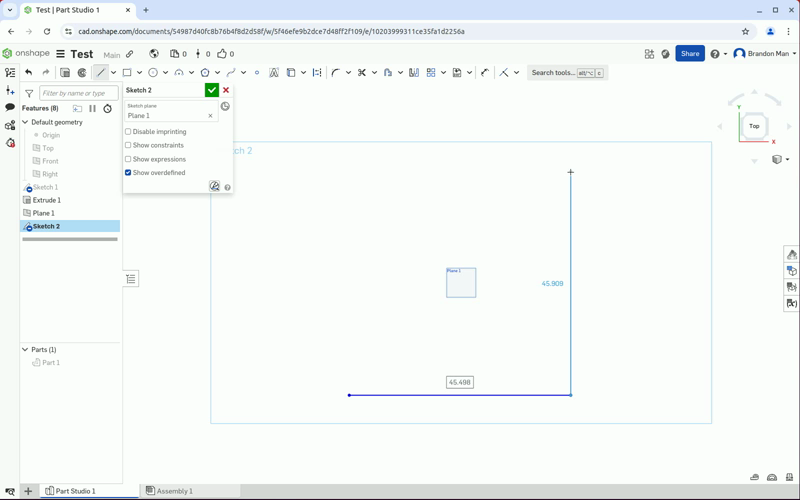
mouse_move(349, 171)
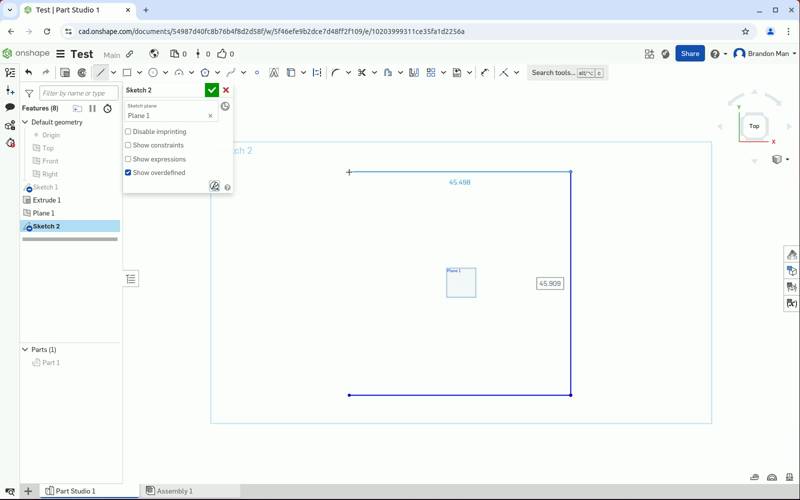
click(349, 171)
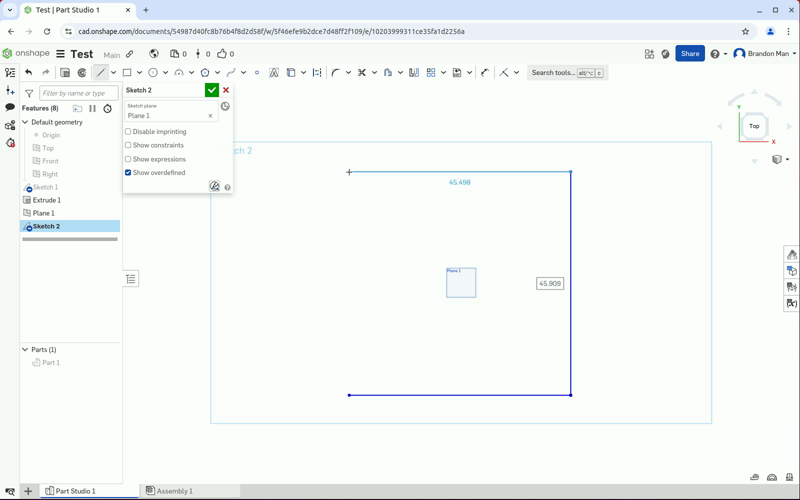
key_up(shift)
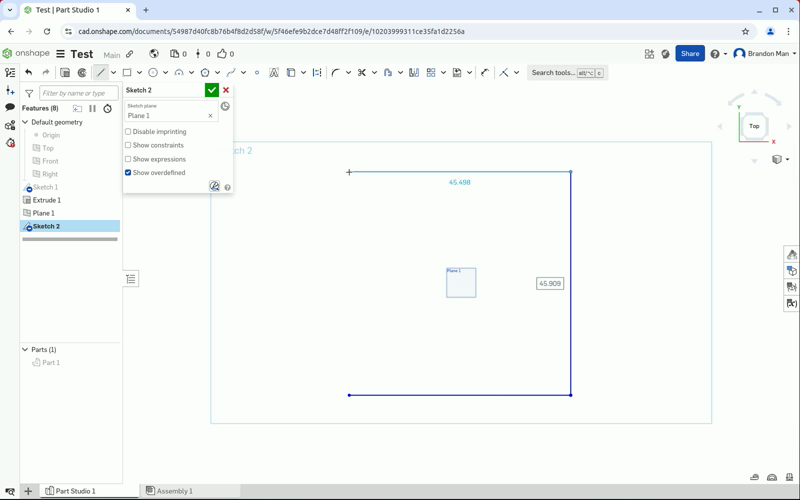
key_down(shift)
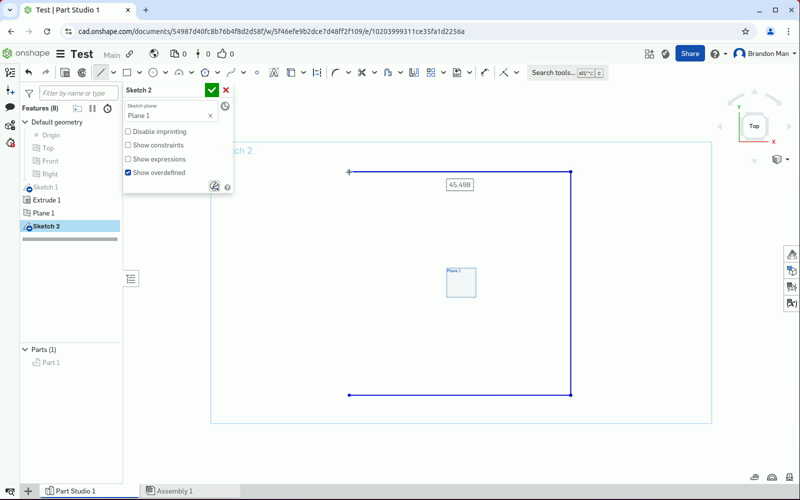
mouse_move(349, 395)
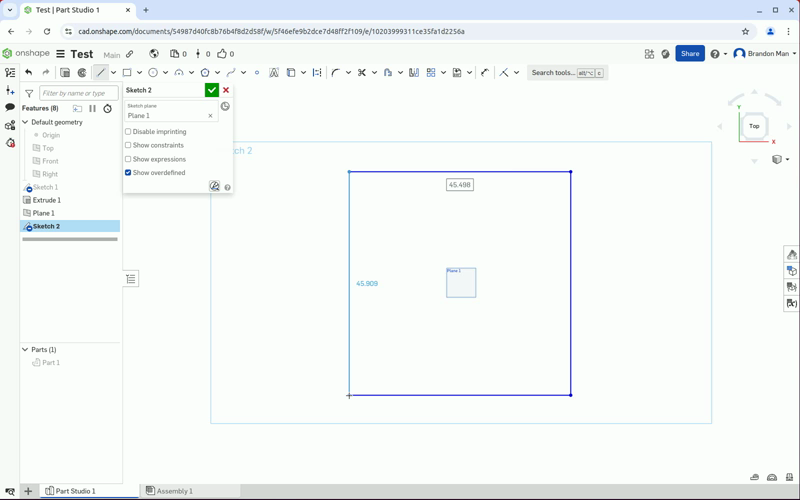
key_up(shift)
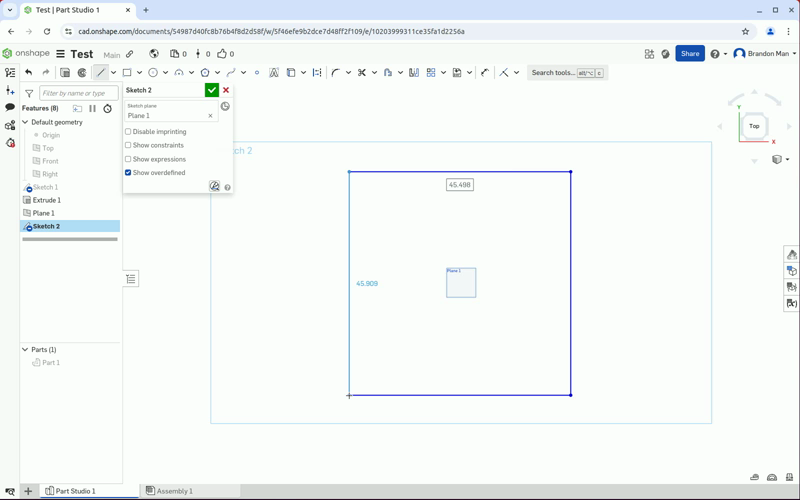
click(349, 395)
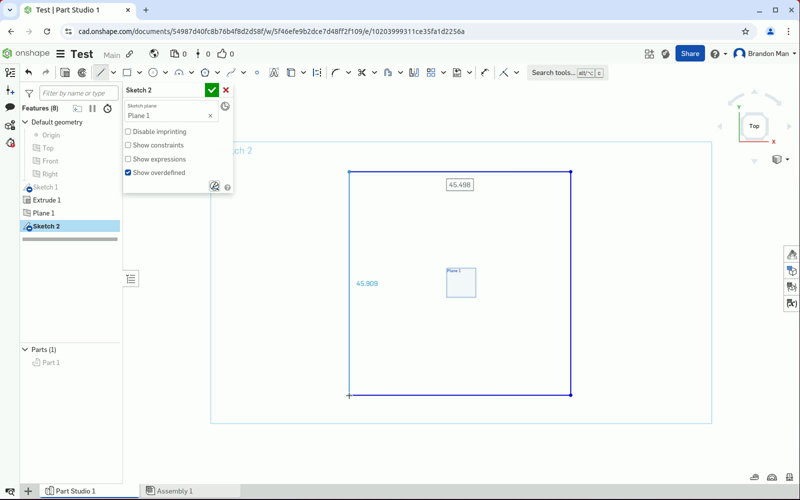
key(esc)
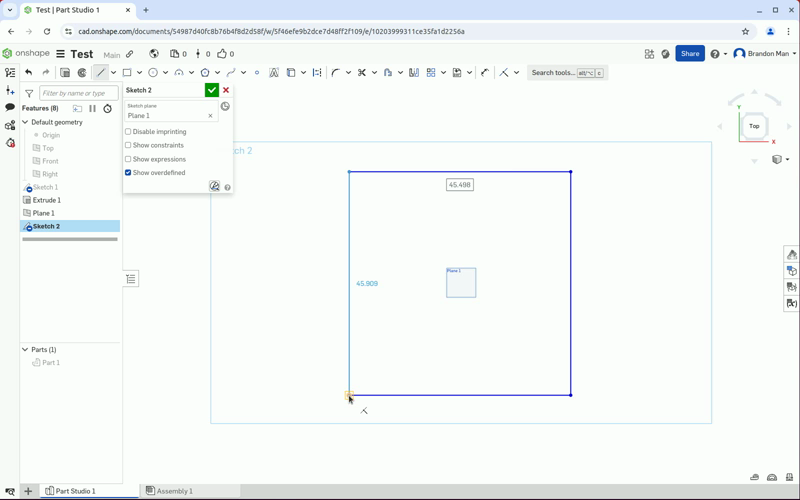
key(l)
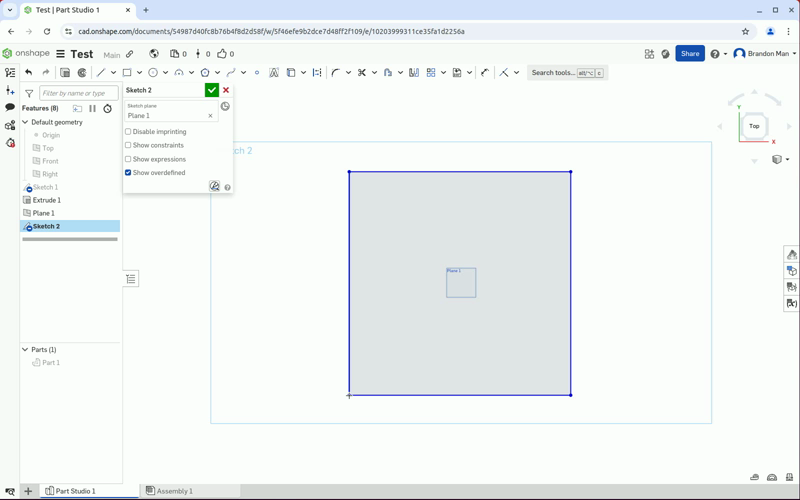
key_down(shift)
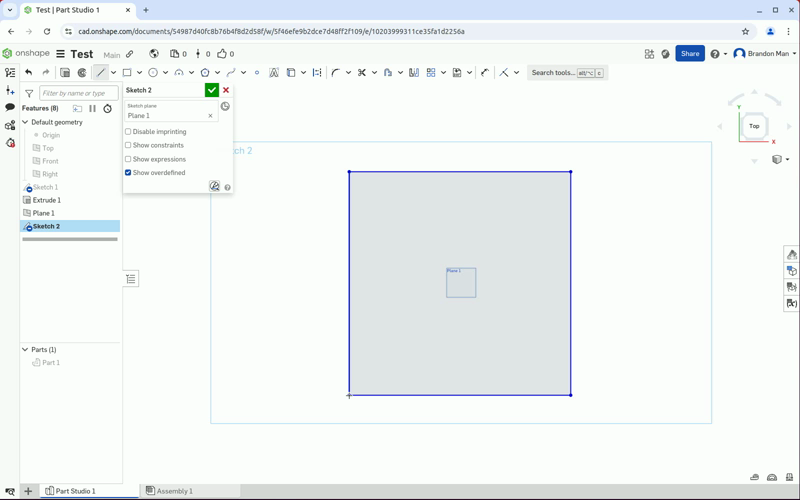
mouse_move(380, 364)
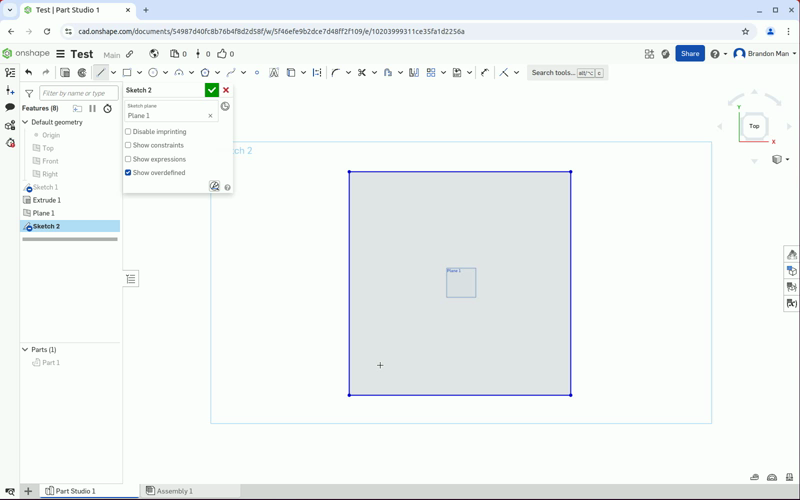
click(380, 364)
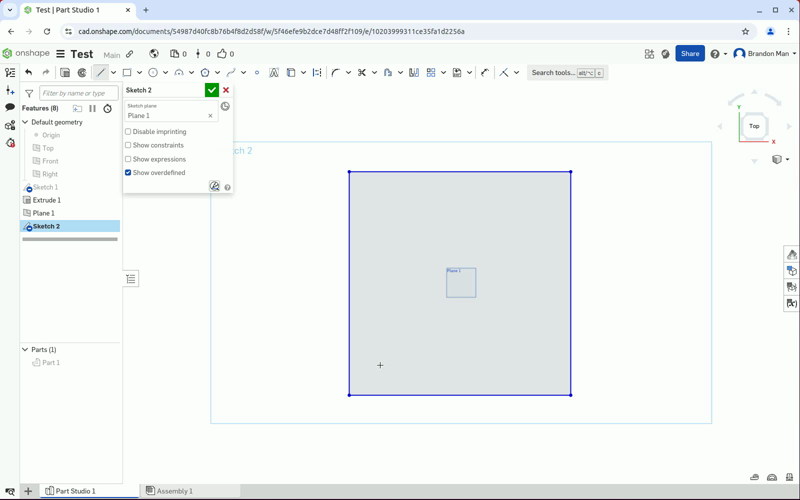
key_up(shift)
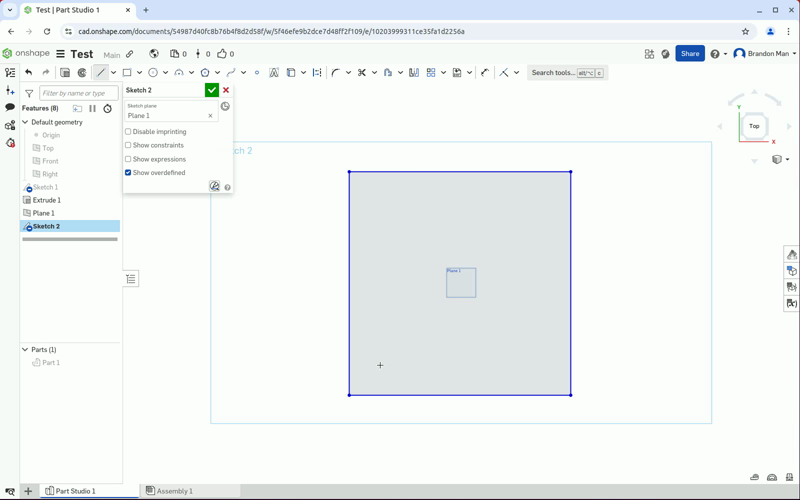
key_down(shift)
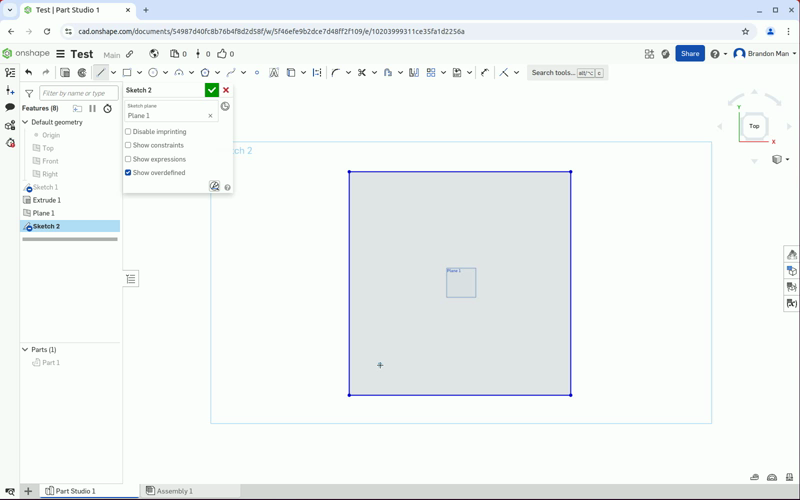
mouse_move(537, 364)
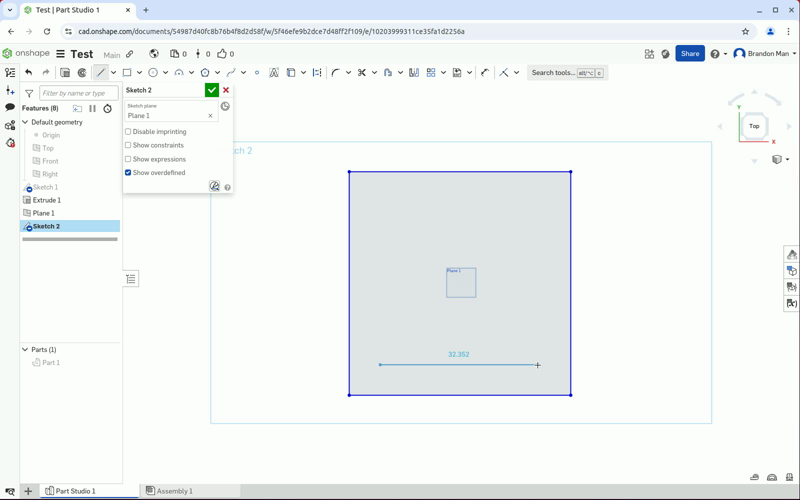
click(537, 364)
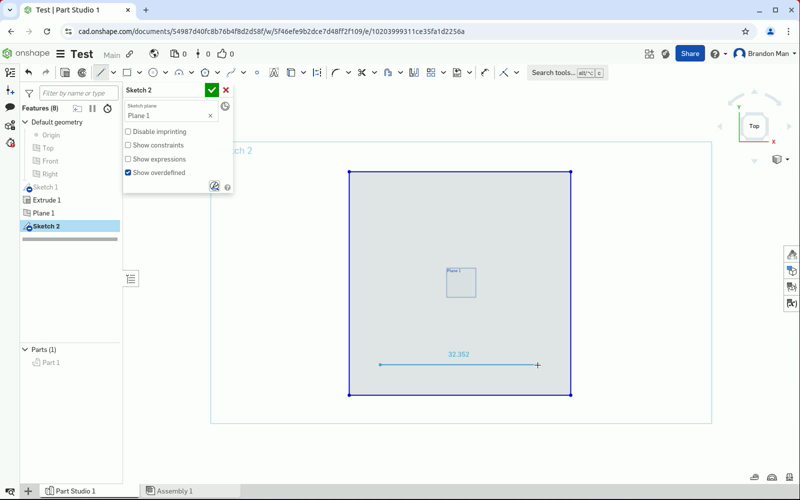
key_up(shift)
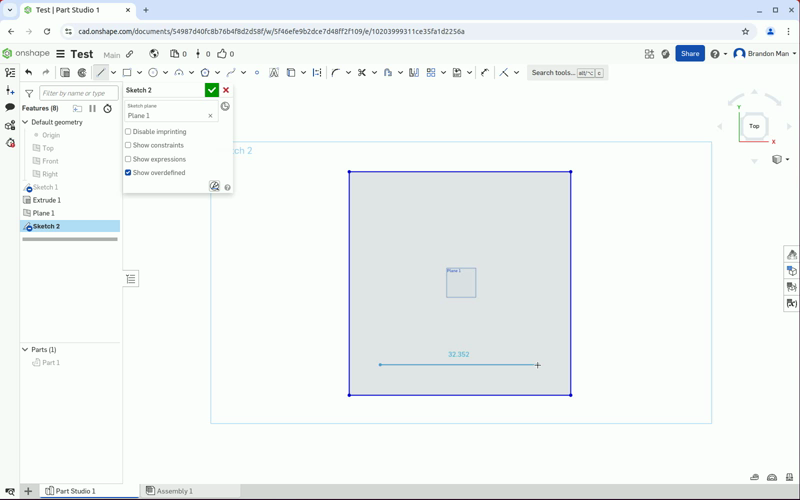
key_down(shift)
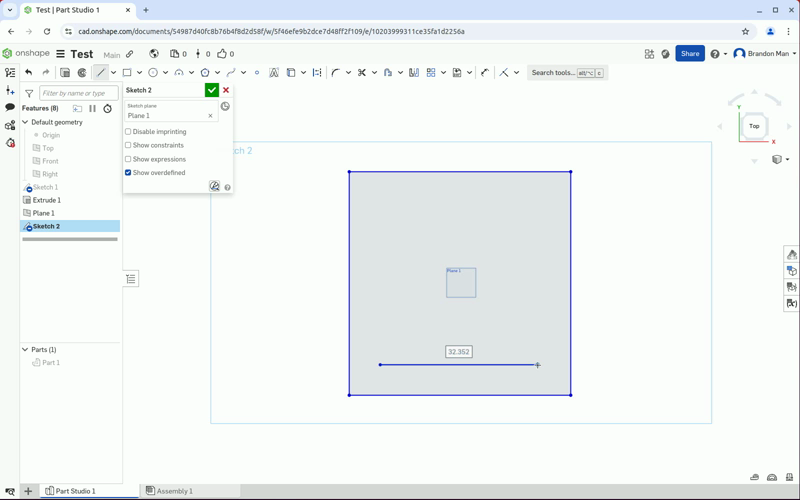
mouse_move(537, 202)
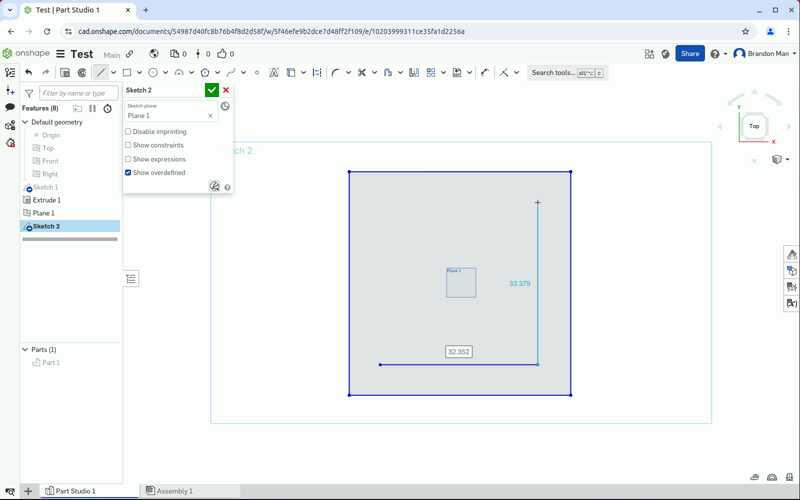
click(537, 202)
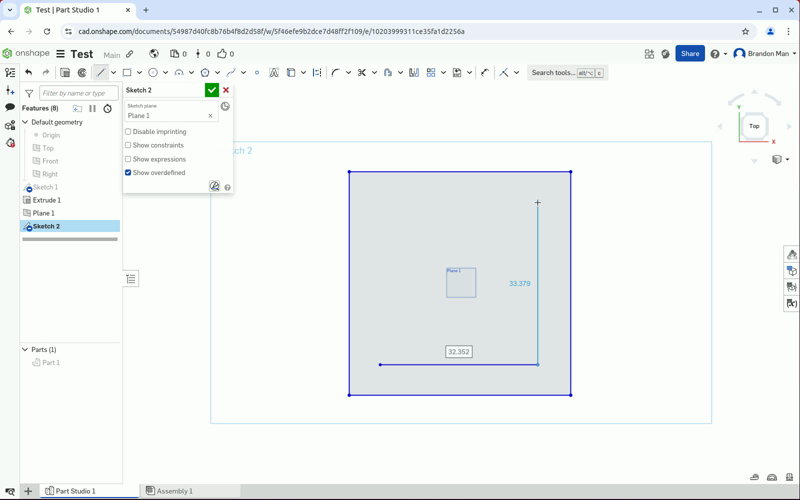
key_up(shift)
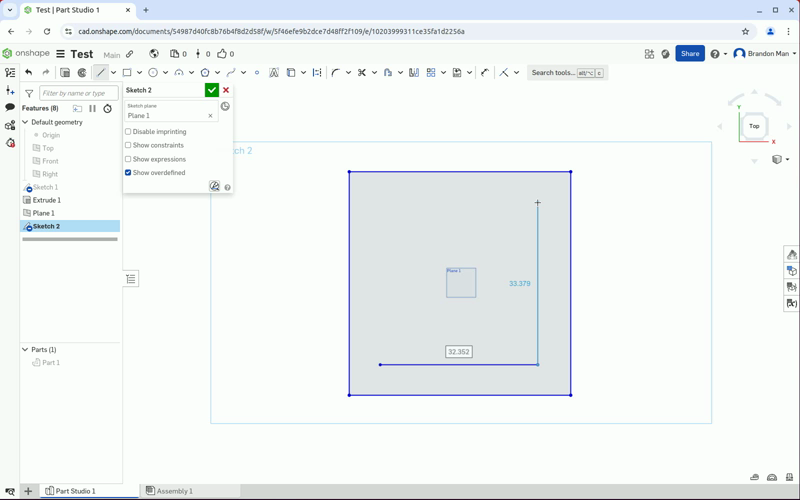
key_down(shift)
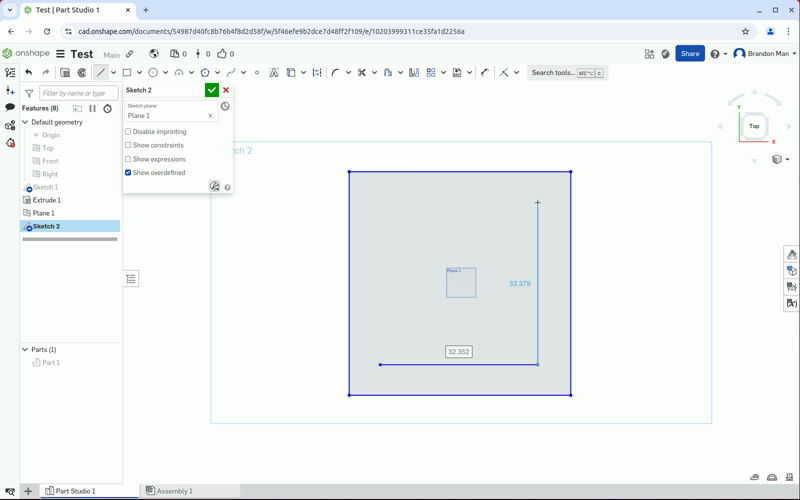
mouse_move(380, 202)
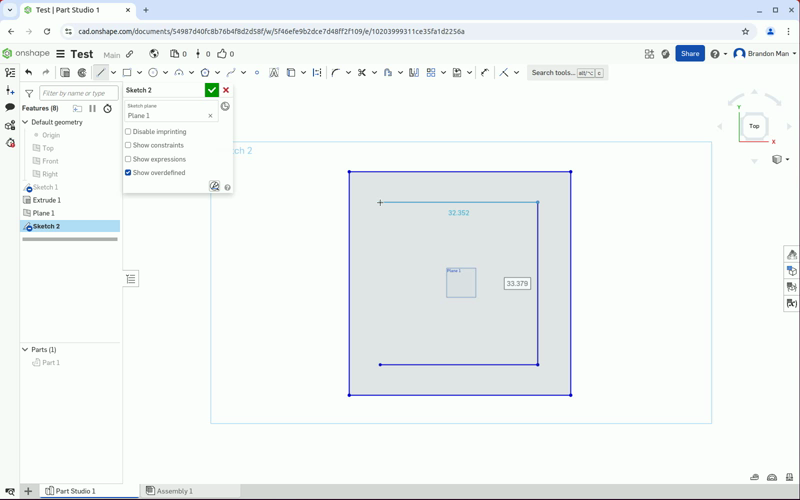
click(380, 202)
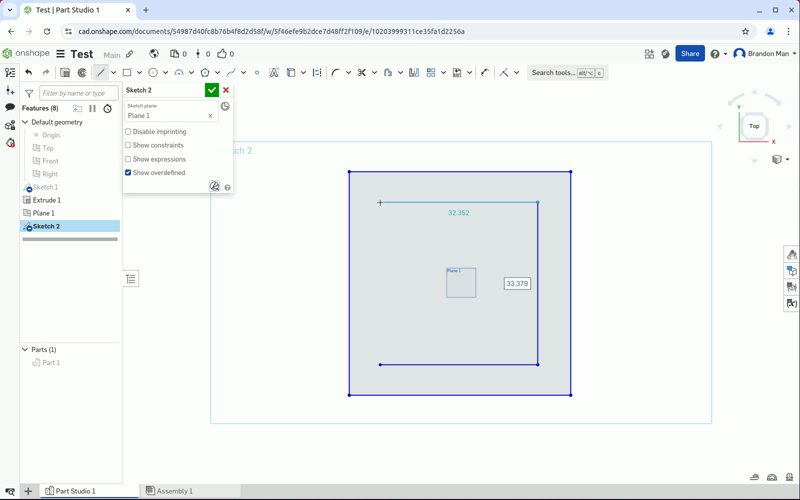
key_up(shift)
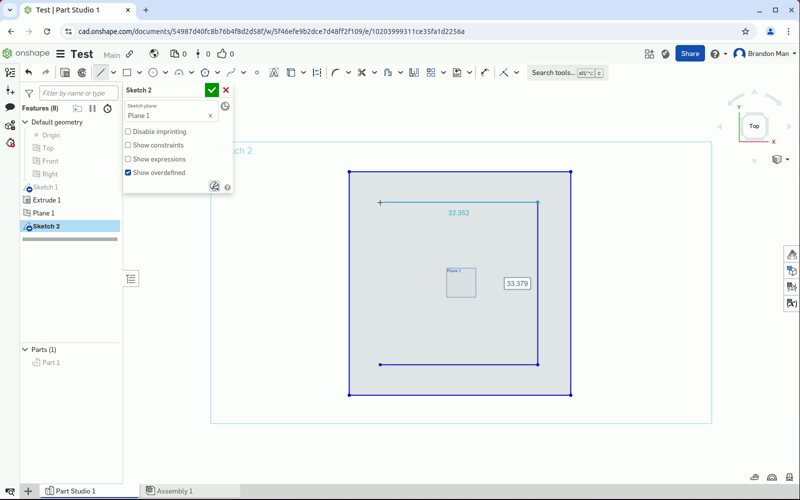
key_down(shift)
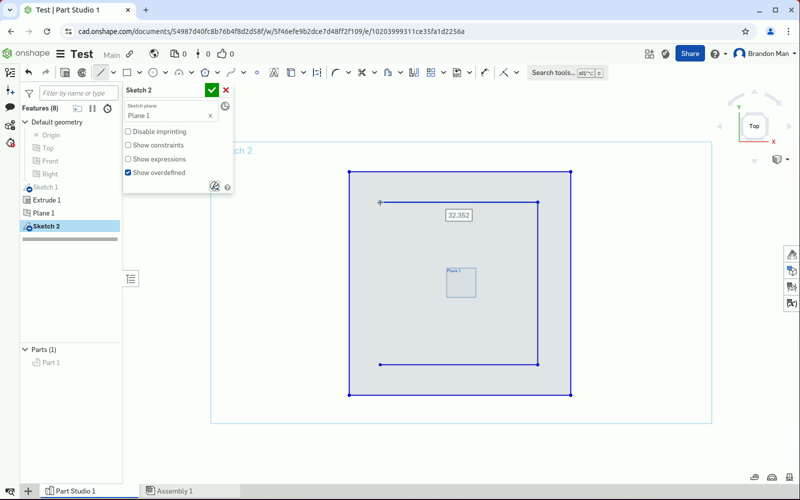
mouse_move(380, 364)
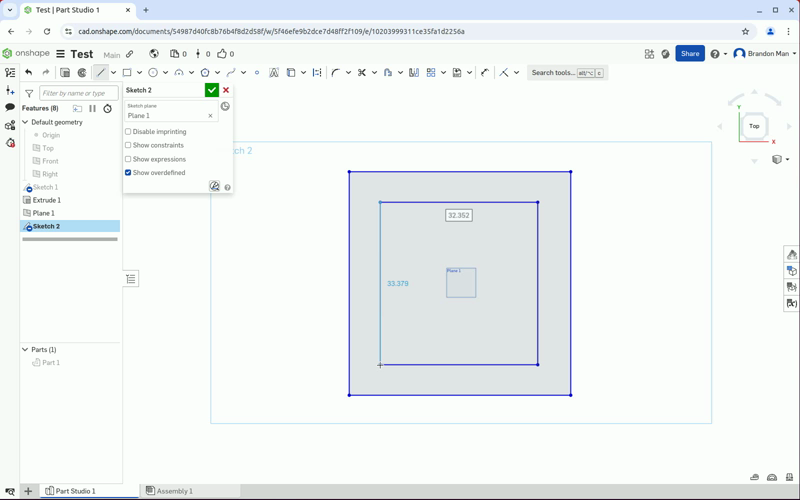
key_up(shift)
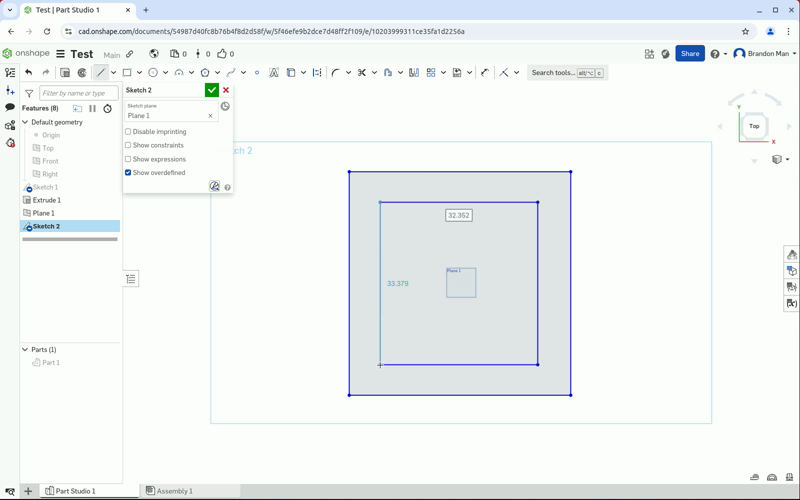
click(380, 364)
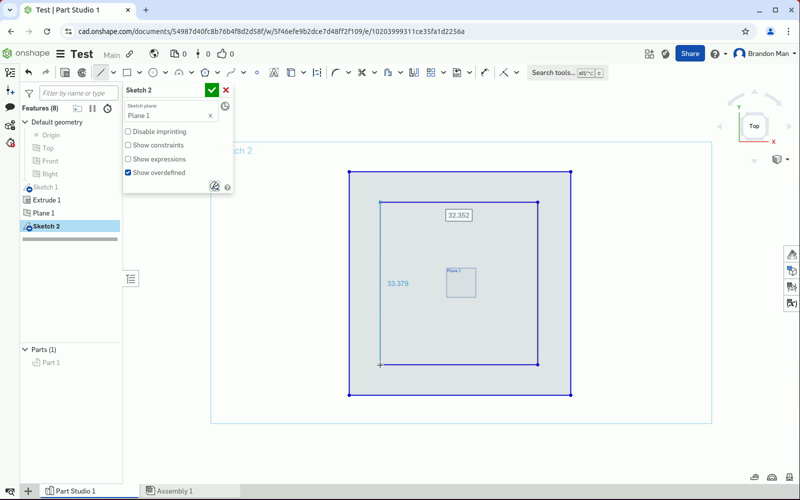
key(esc)
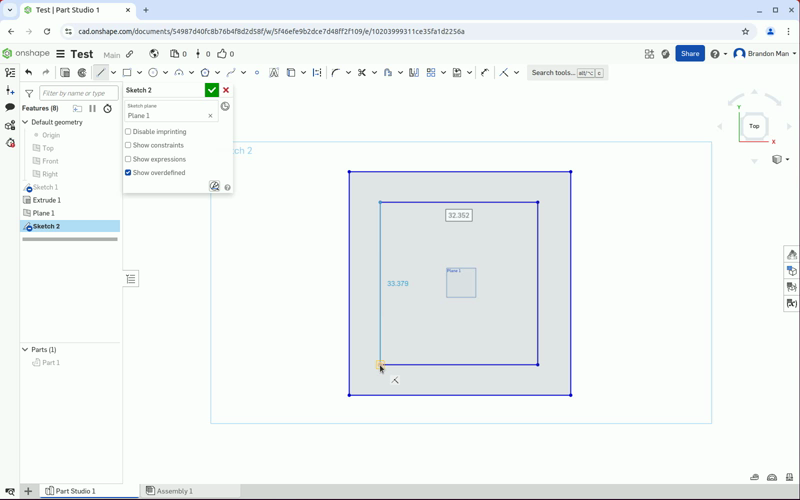
mouse_move(553, 375)
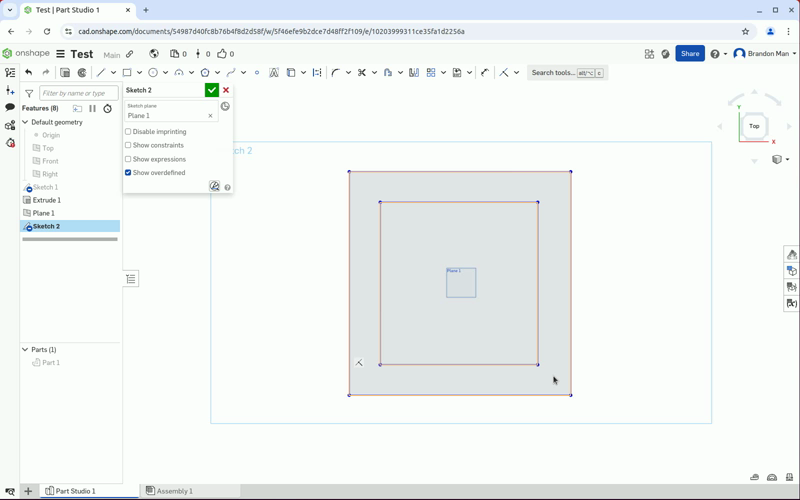
click(553, 375)
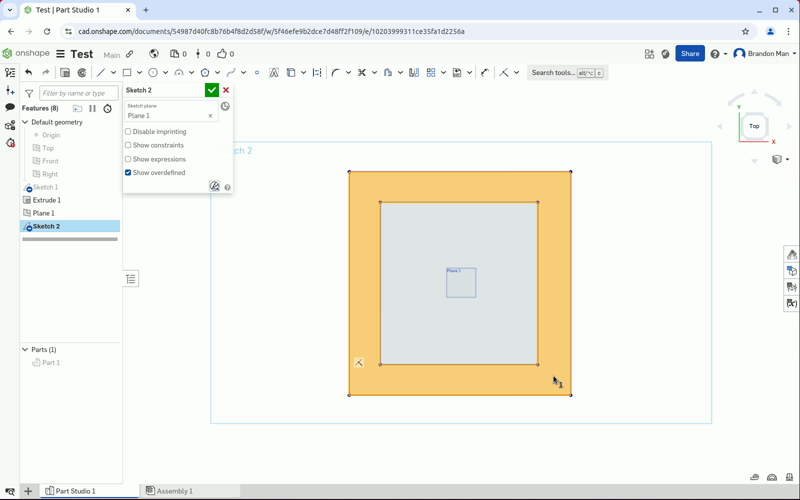
mouse_move(73, 352)
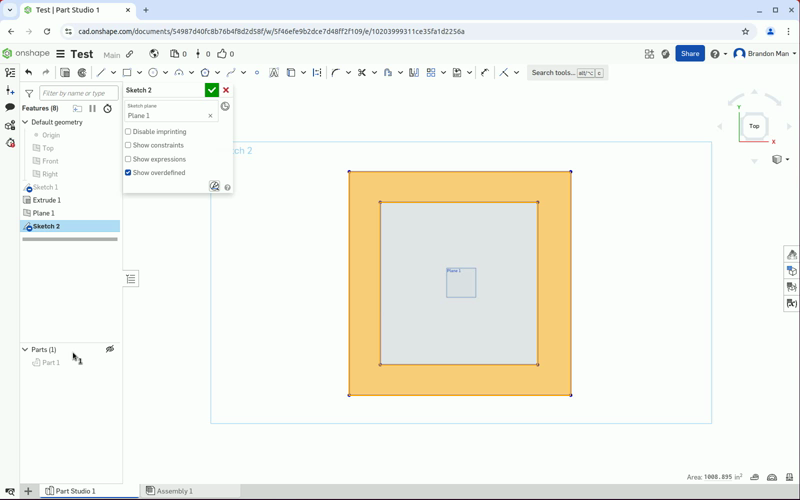
key(shift+y)
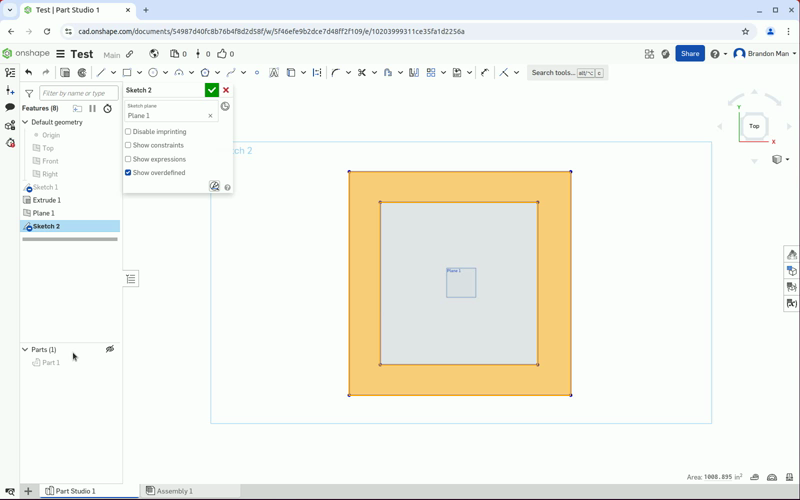
key(shift+e)
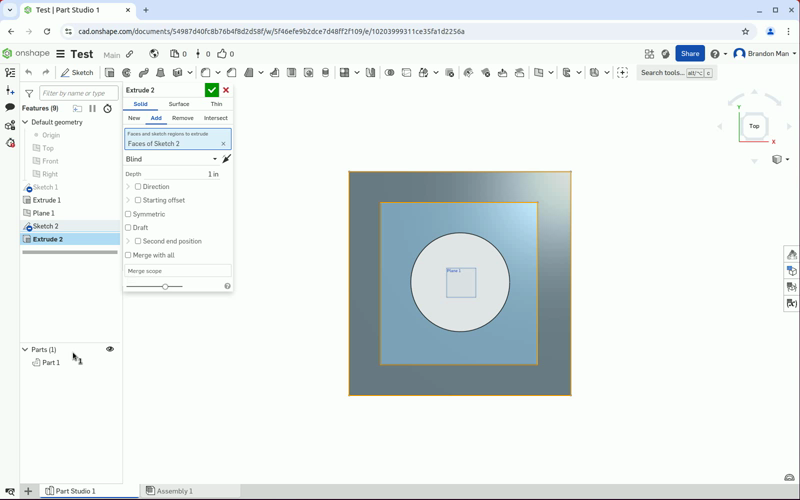
mouse_move(143, 106)
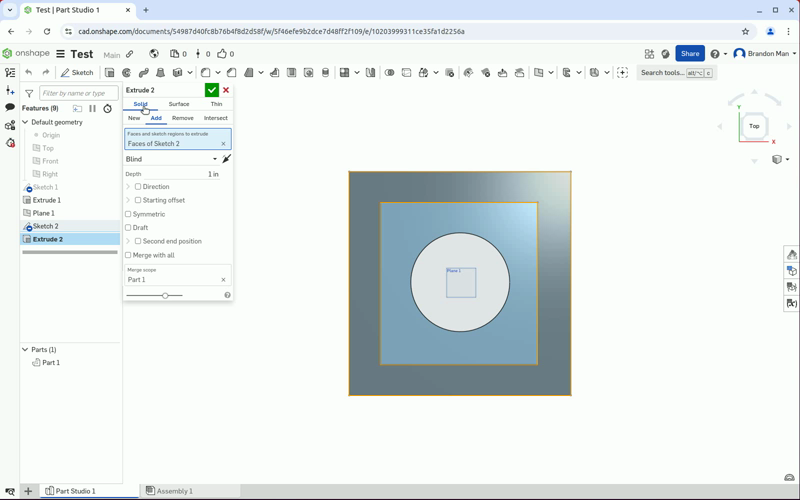
click(143, 106)
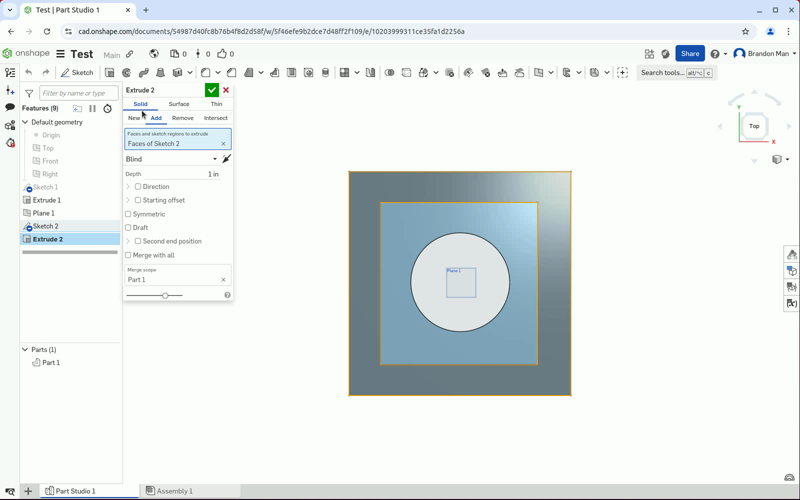
mouse_move(137, 120)
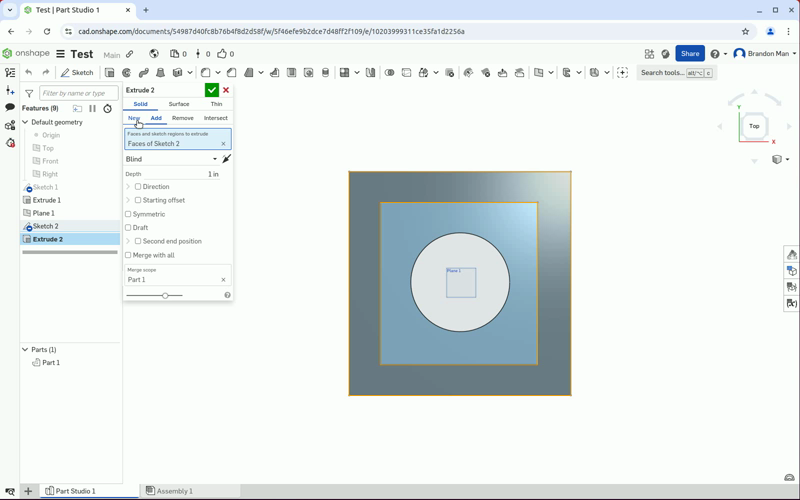
click(137, 120)
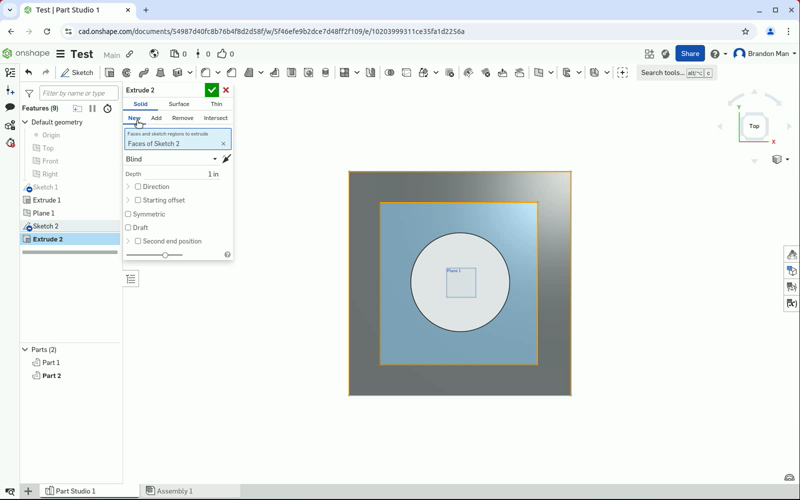
key(tab, 4)
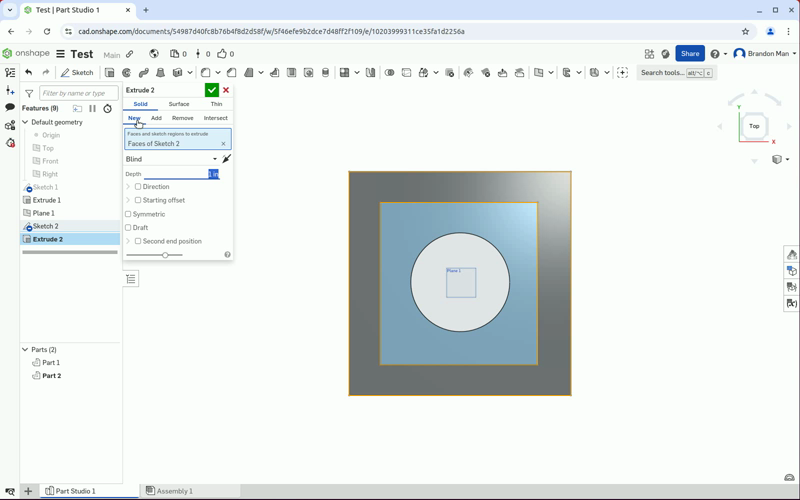
text(11.313)
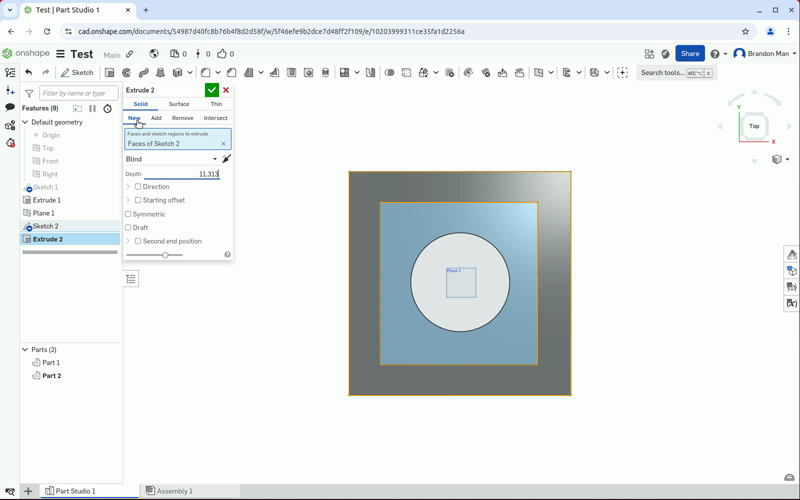
key(enter)
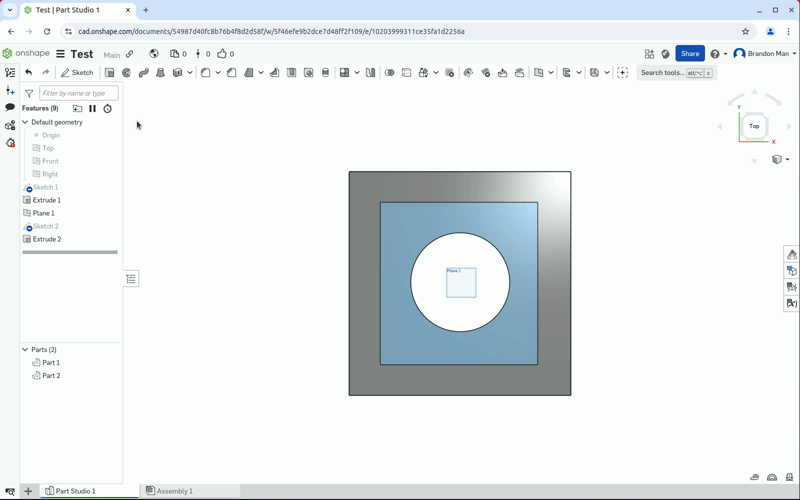
key(shift+h)
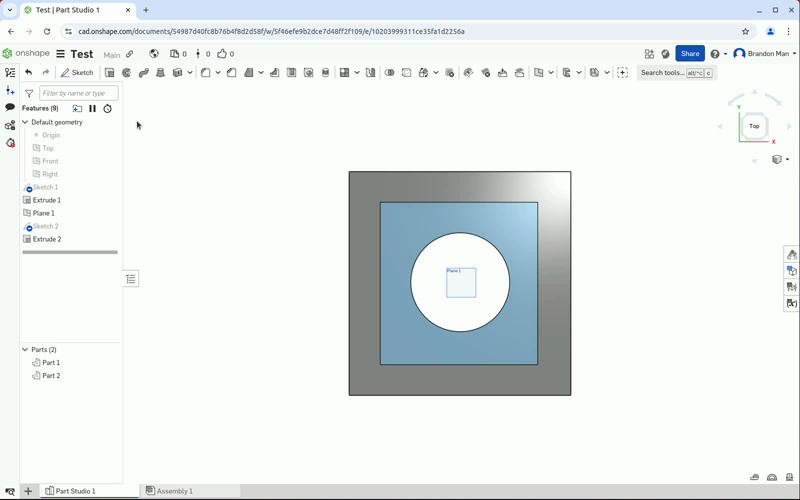
key(shift+h)
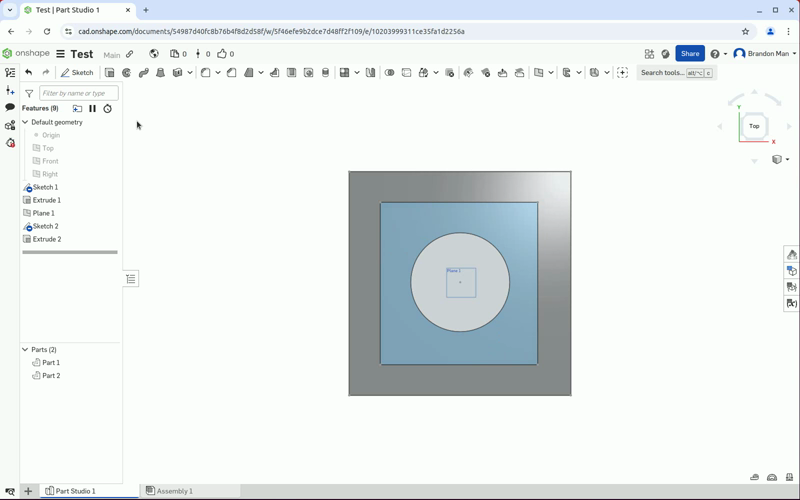
key(shift+7)
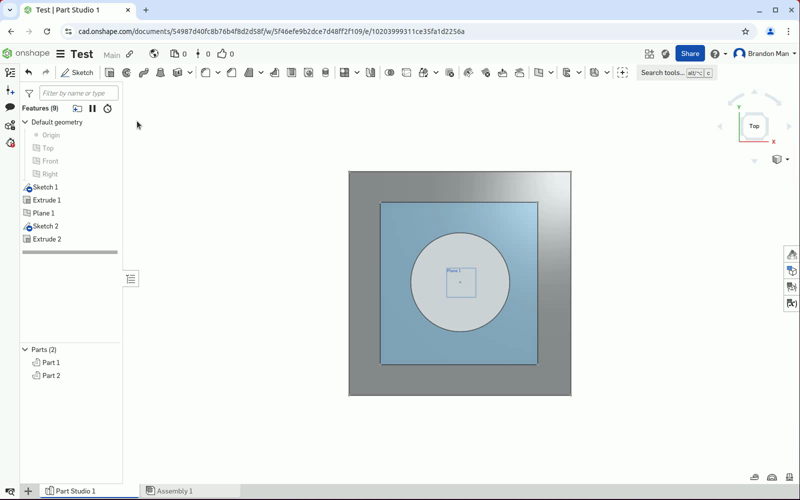
key(up, 3)
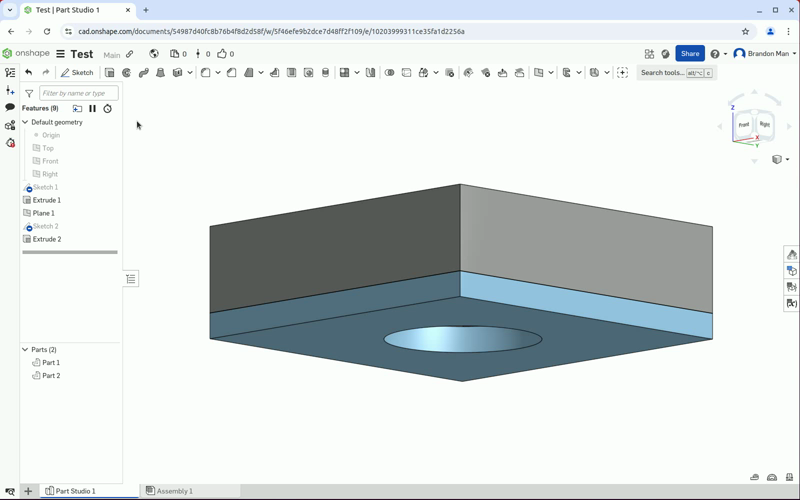
key(left, 3)
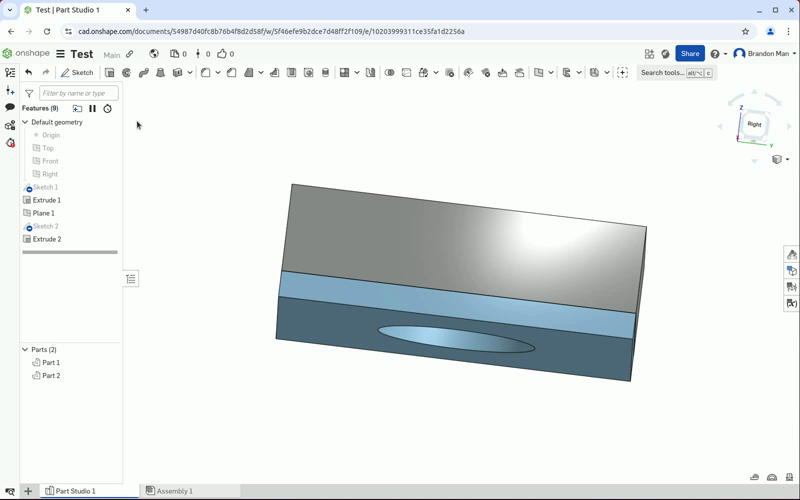
key(right, 3)
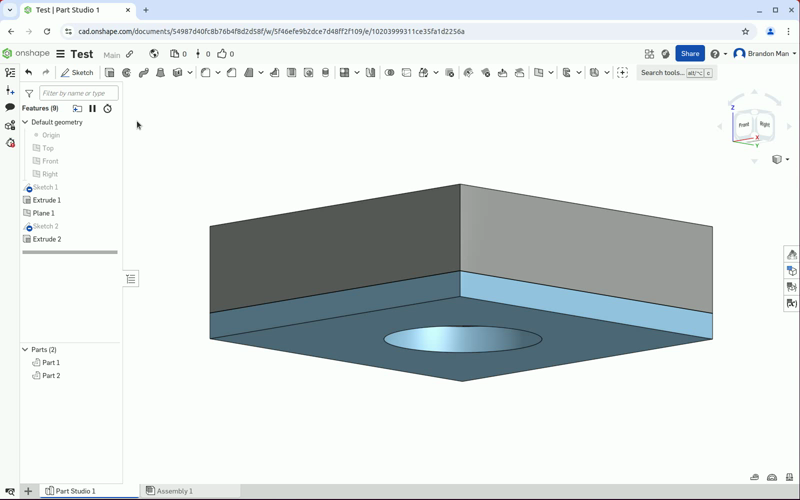
key(down, 3)
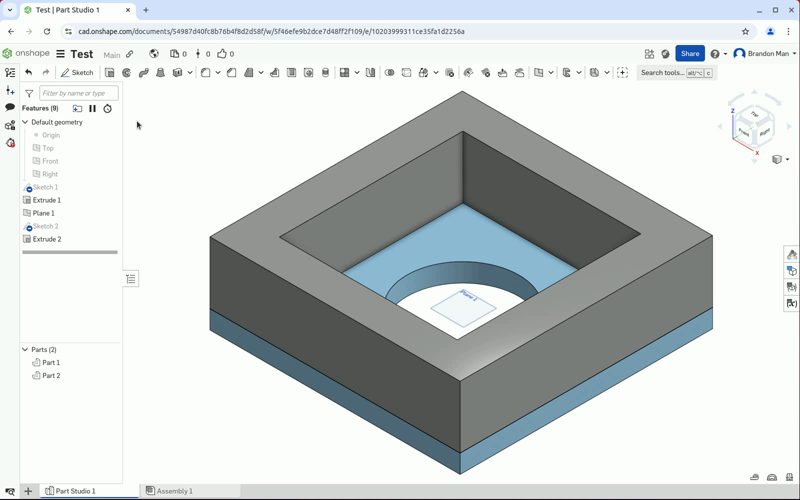
mouse_move(73, 189)
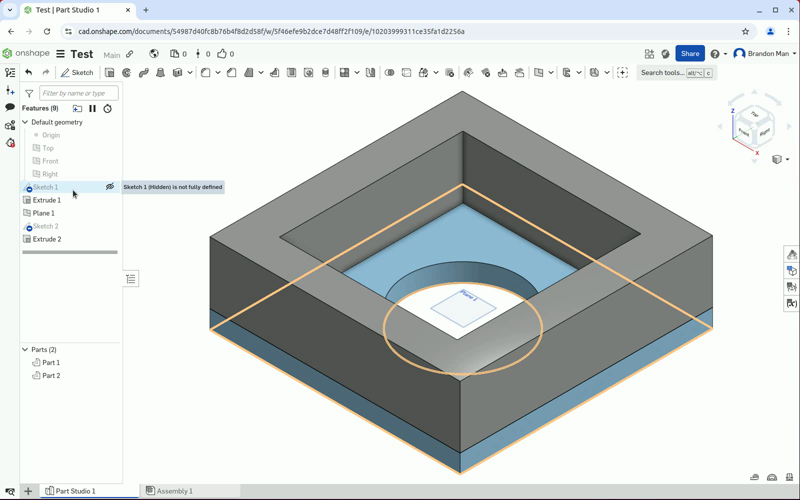
click(73, 189)